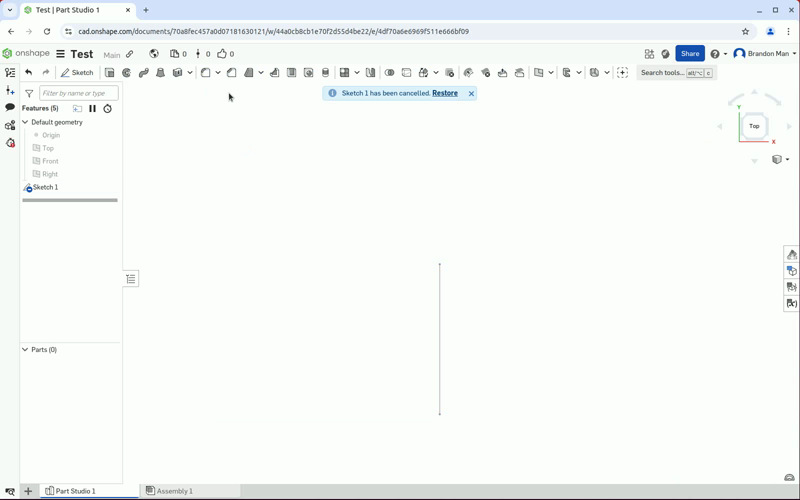
key(shift+h)
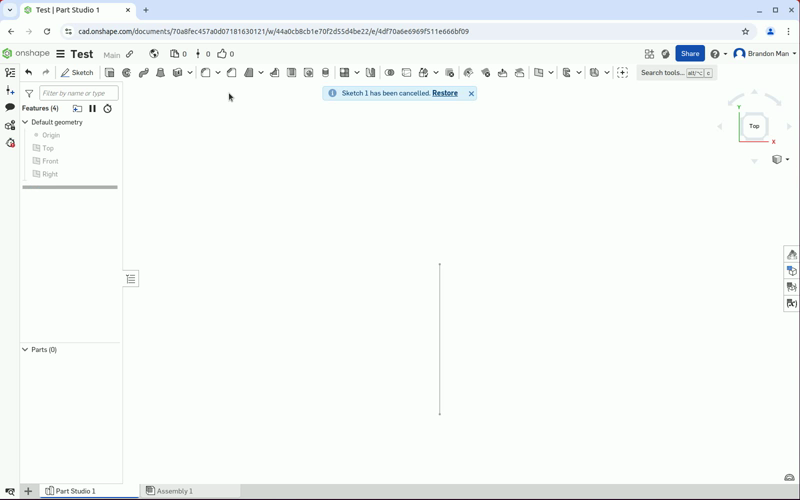
key(shift+s)
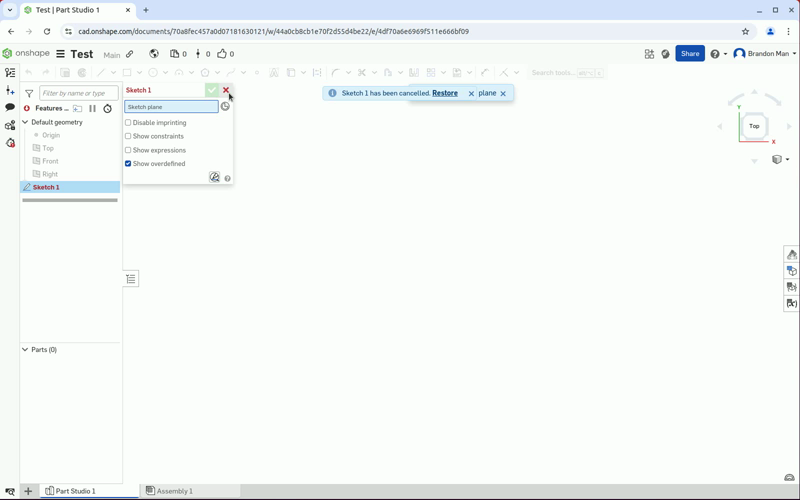
mouse_move(73, 150)
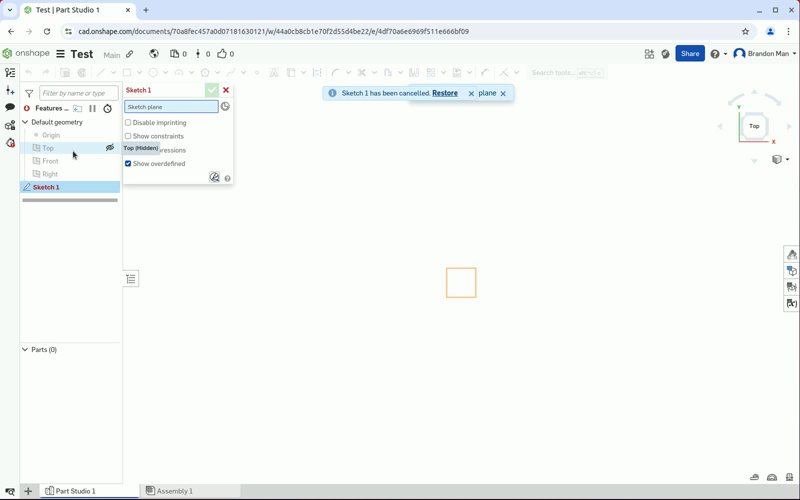
click(73, 150)
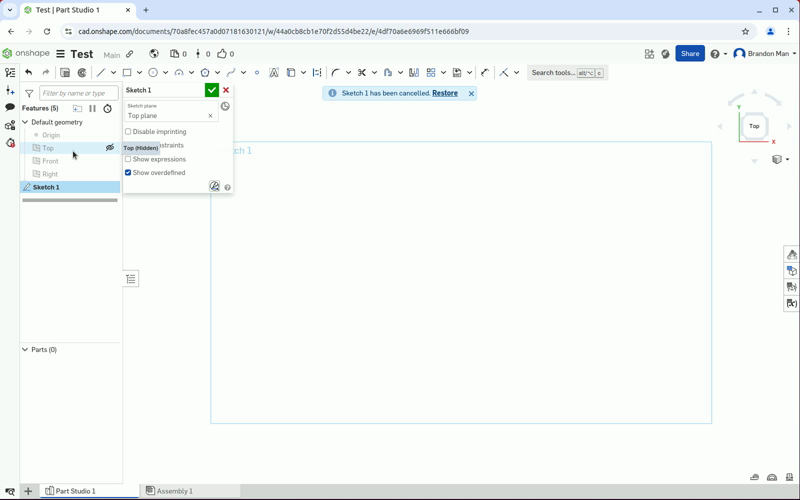
mouse_move(73, 352)
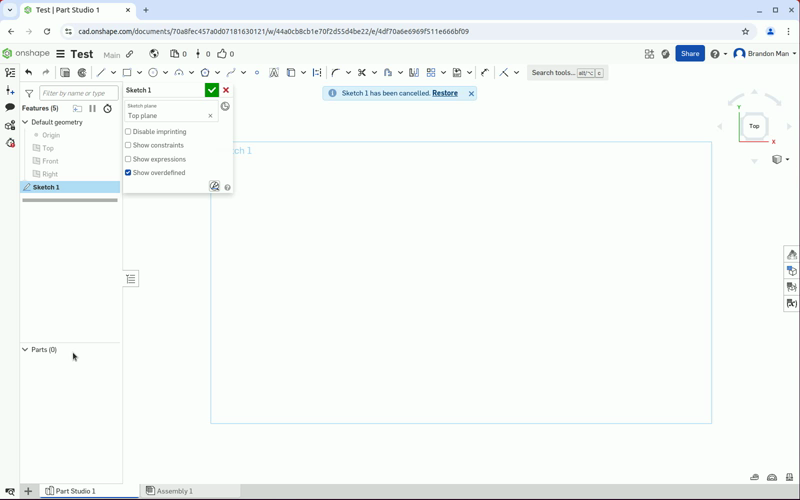
key(y)
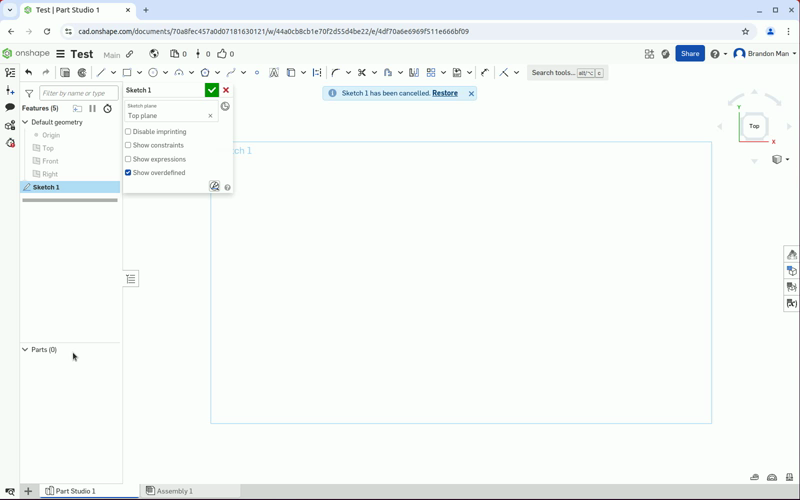
key(l)
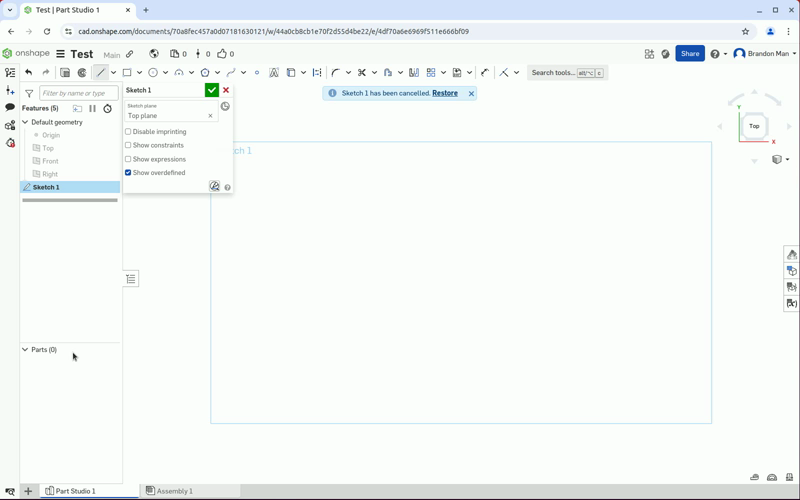
key_down(shift)
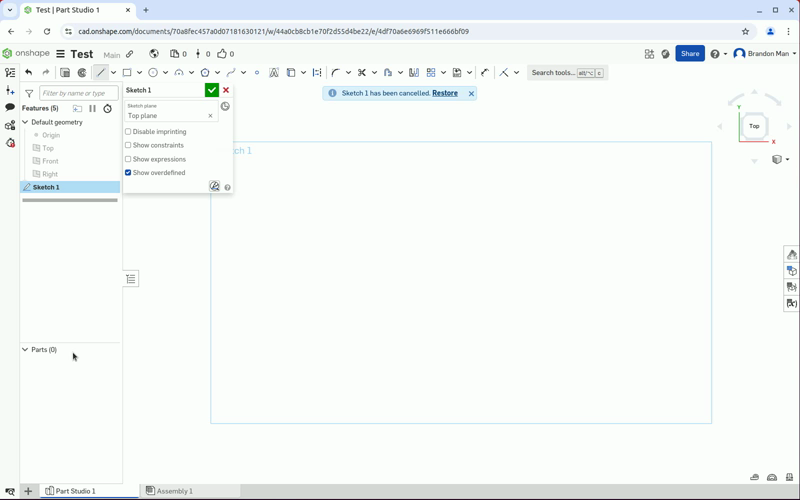
mouse_move(399, 343)
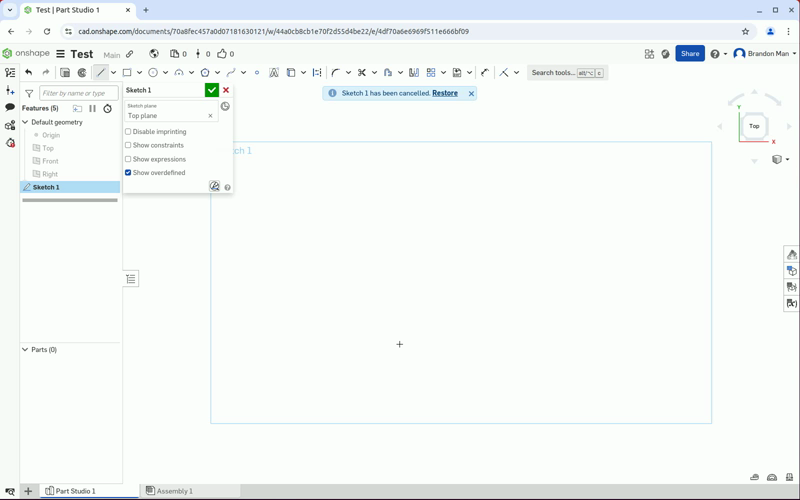
click(399, 343)
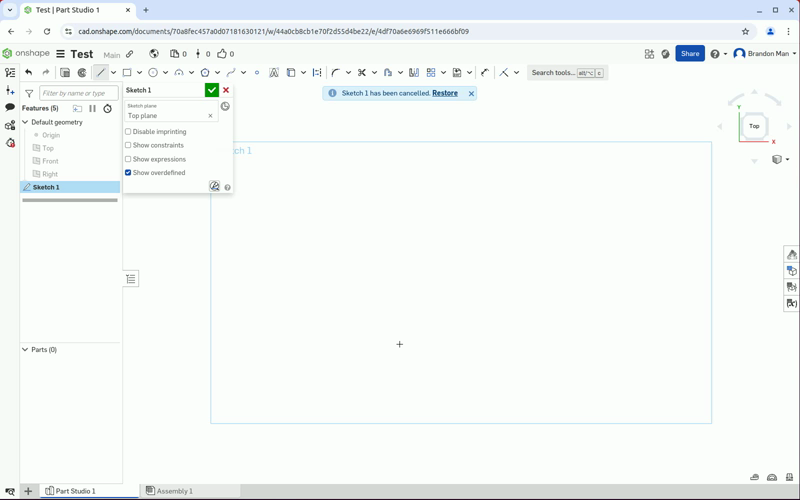
key_up(shift)
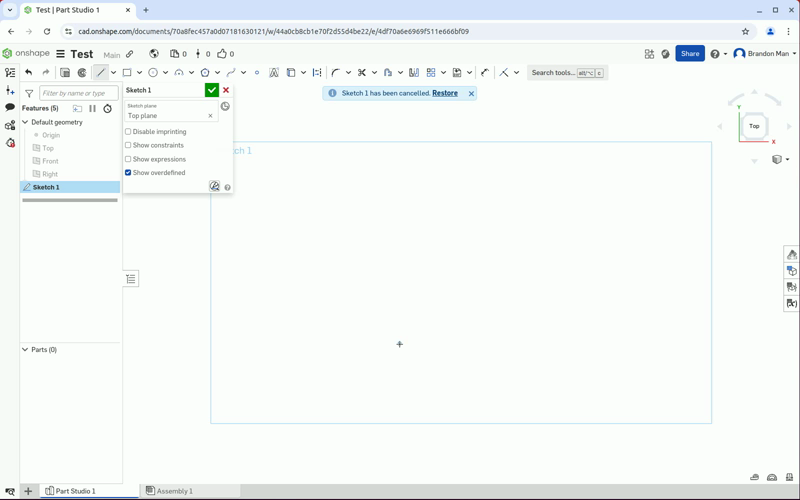
key_down(shift)
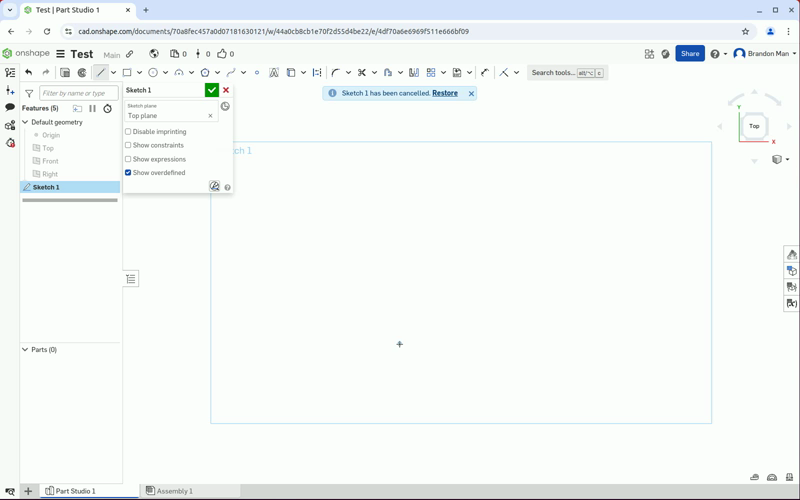
mouse_move(537, 343)
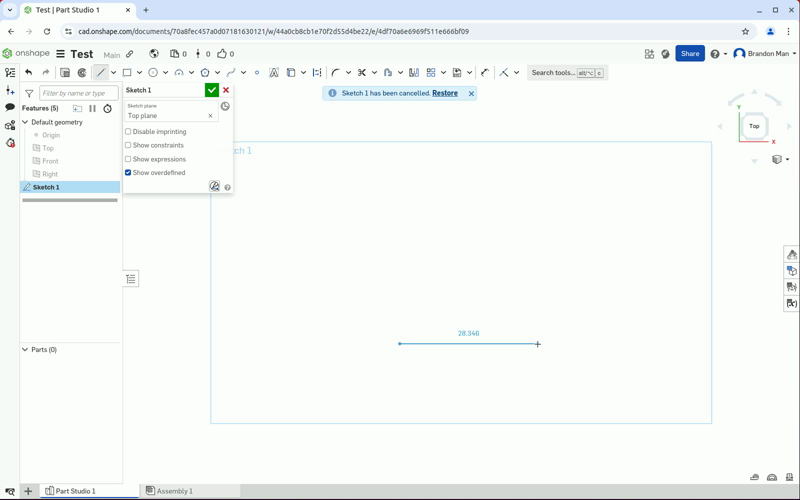
click(537, 343)
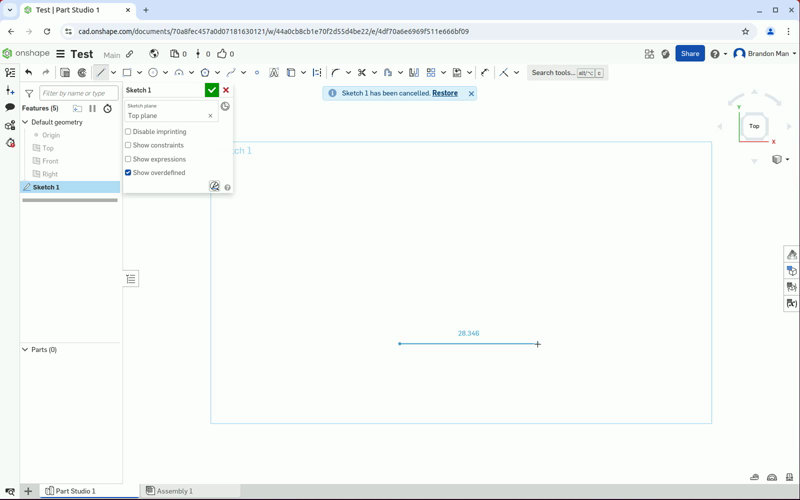
key_up(shift)
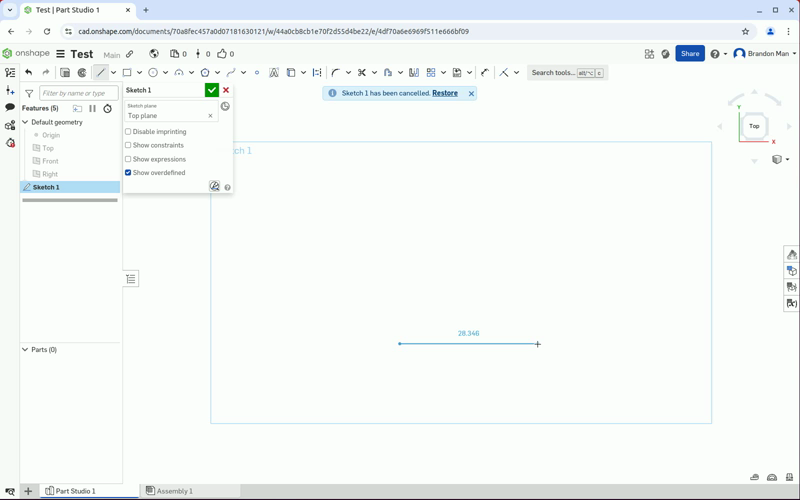
key_down(shift)
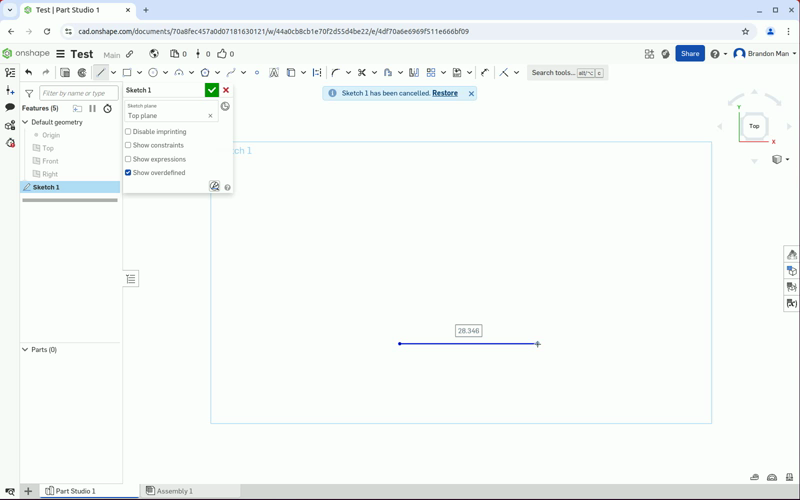
mouse_move(537, 223)
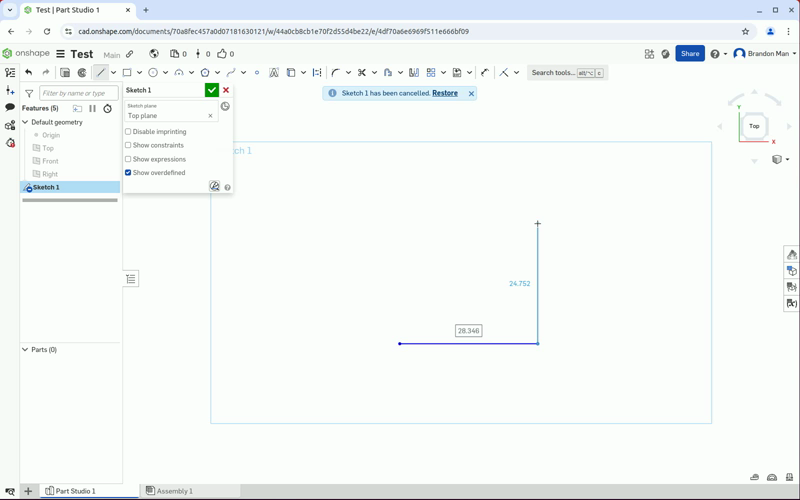
click(537, 223)
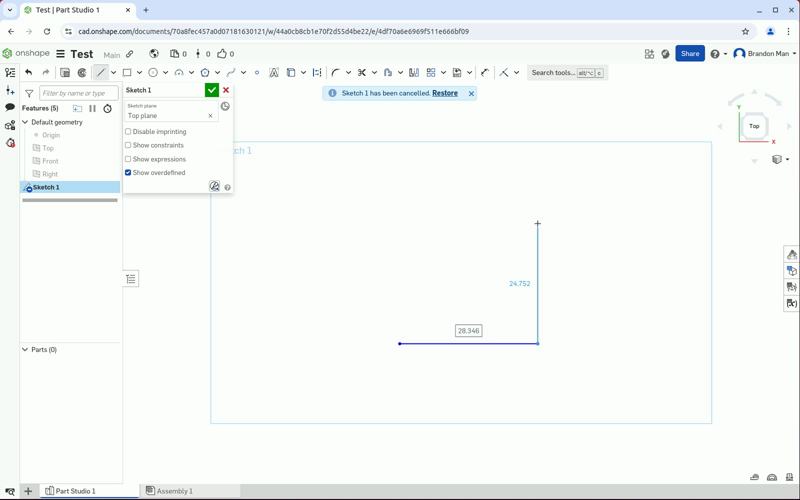
key_up(shift)
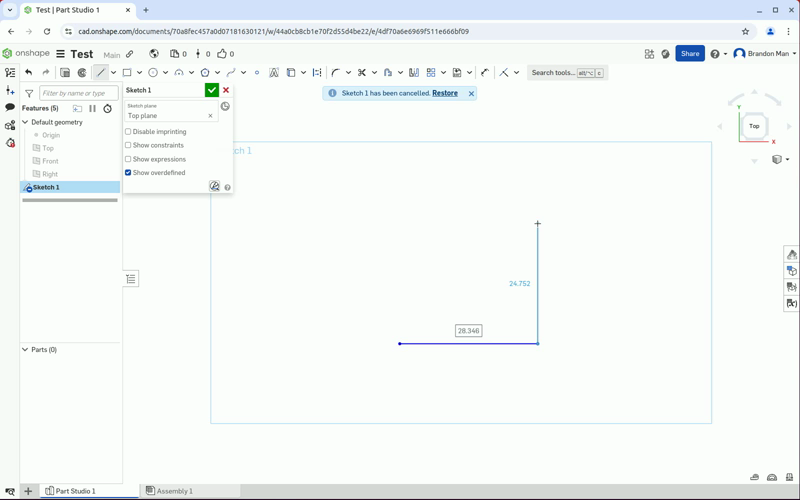
key_down(shift)
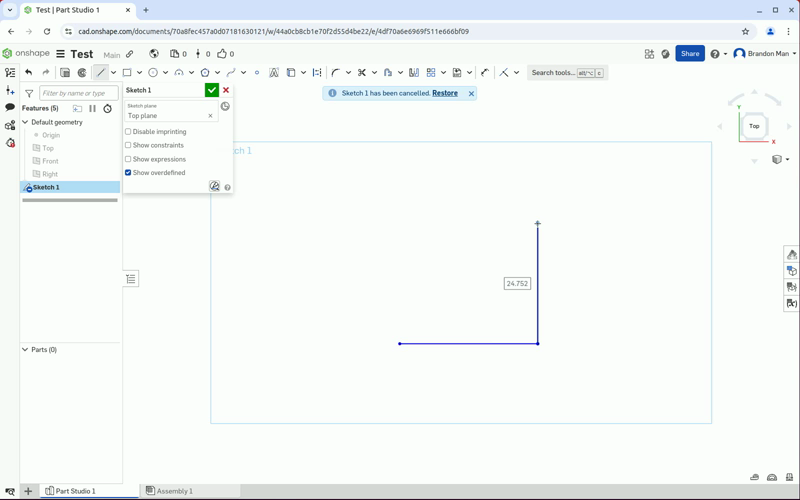
mouse_move(399, 223)
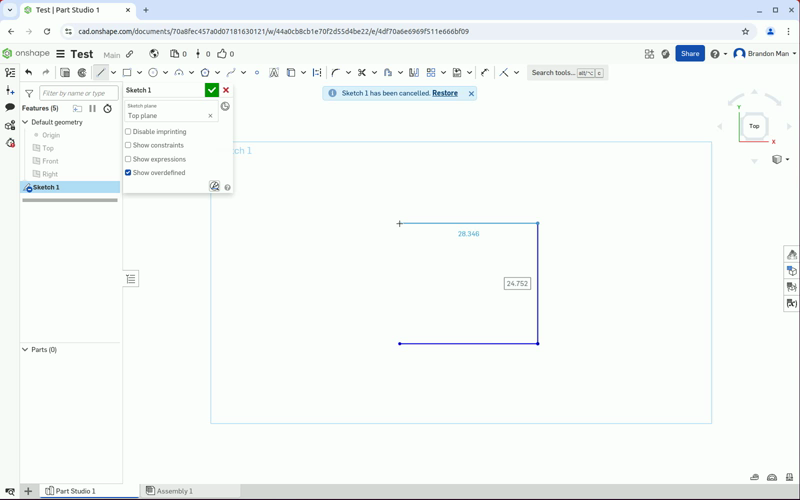
click(399, 223)
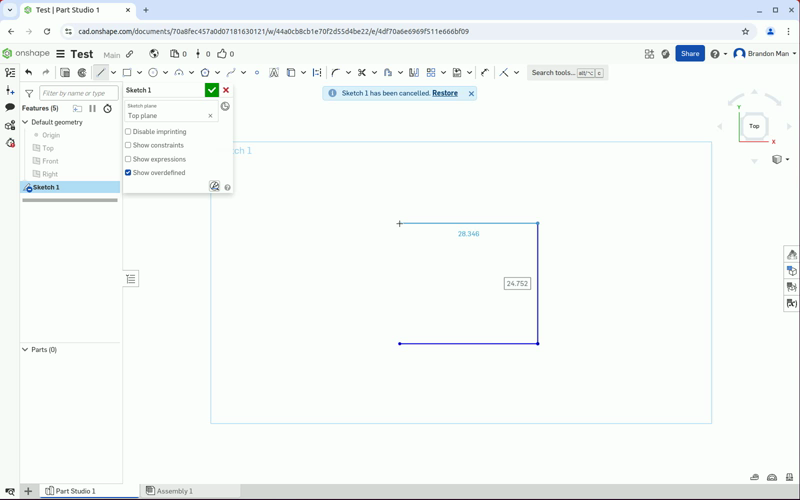
key_up(shift)
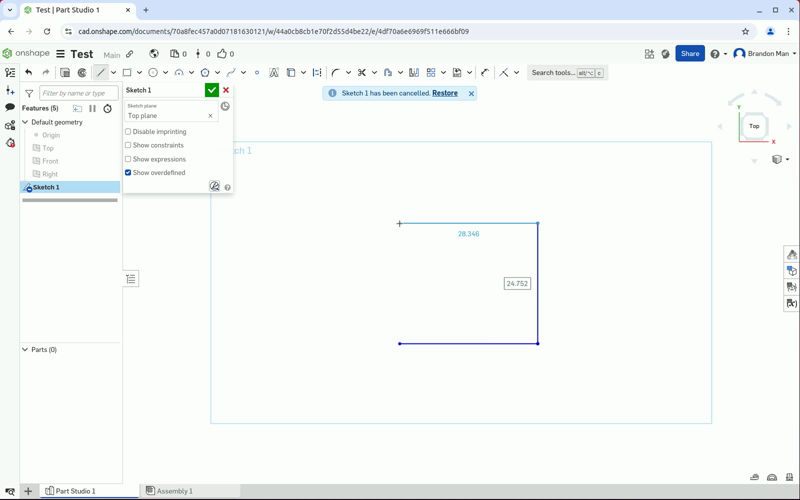
key_down(shift)
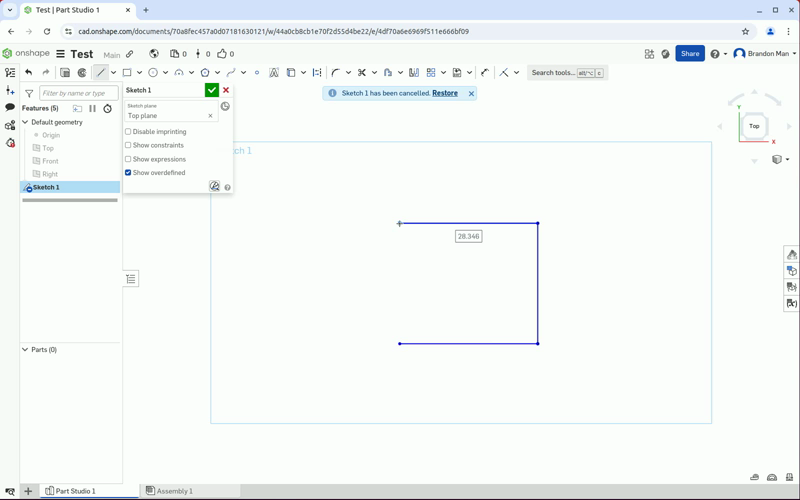
mouse_move(399, 343)
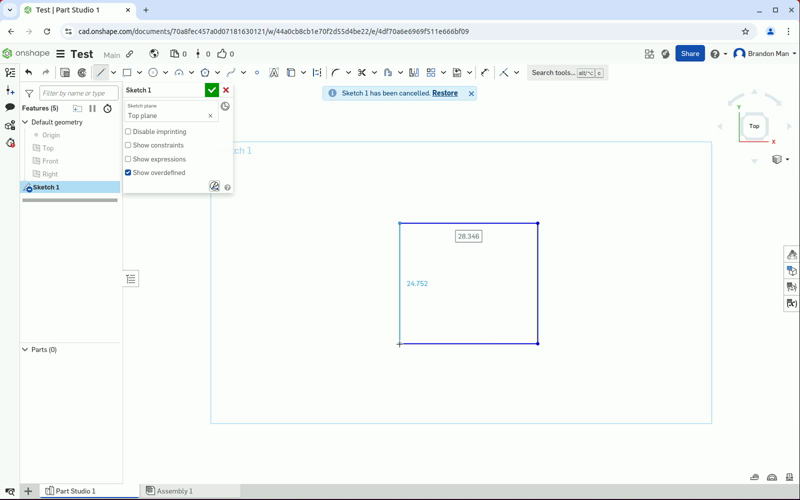
key_up(shift)
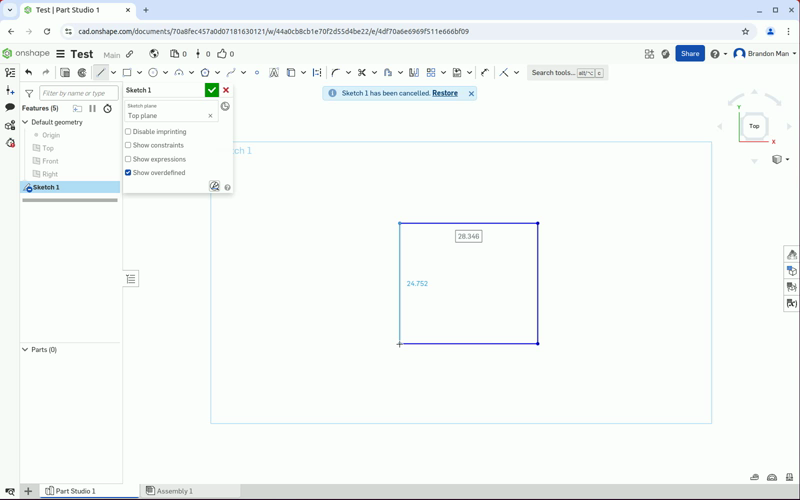
click(399, 343)
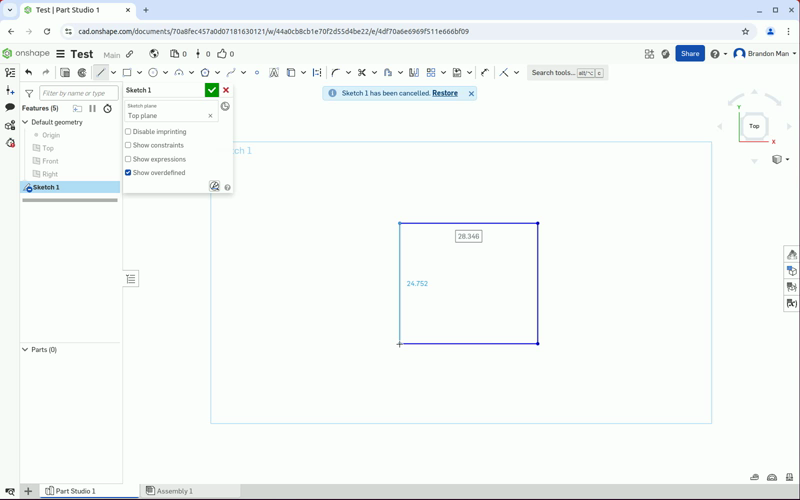
key(esc)
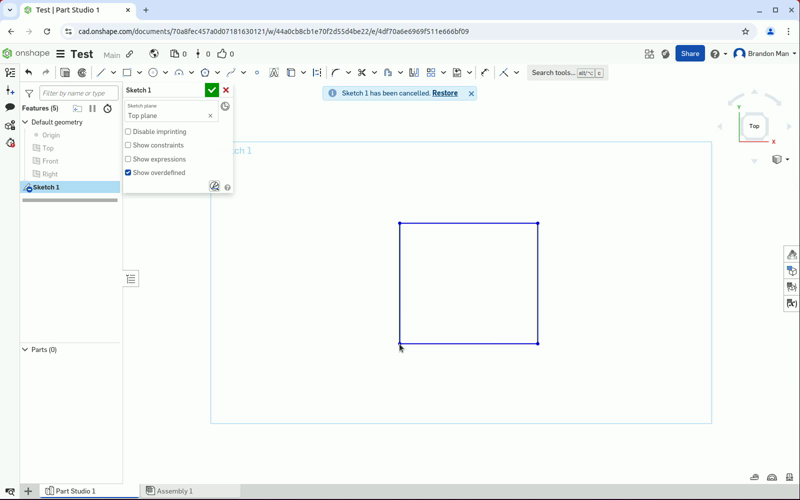
mouse_move(456, 332)
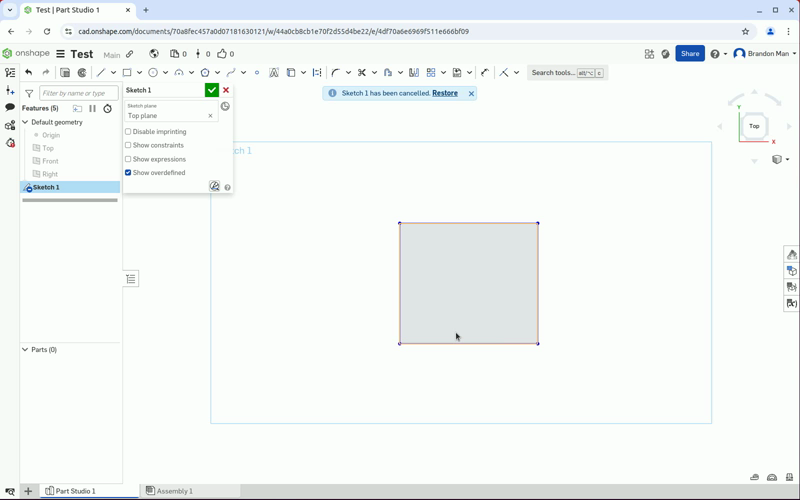
click(456, 332)
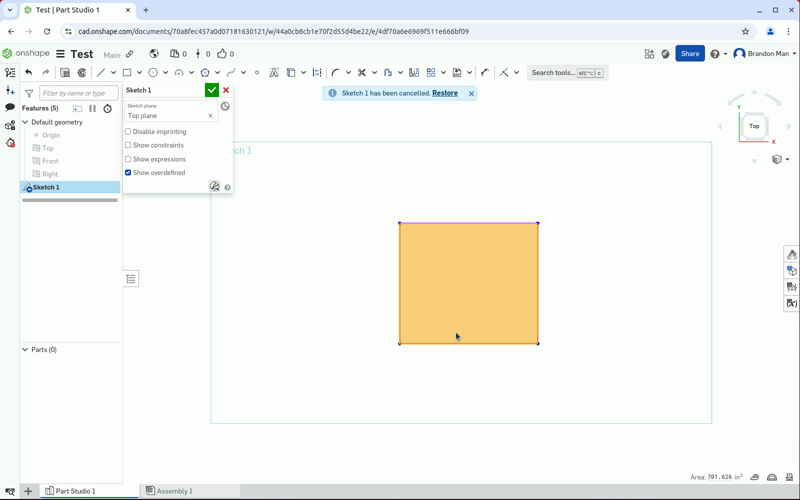
mouse_move(73, 352)
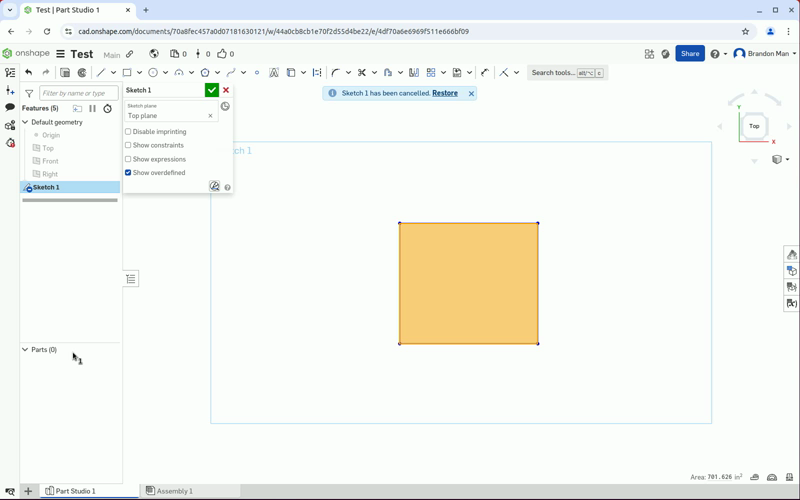
key(shift+y)
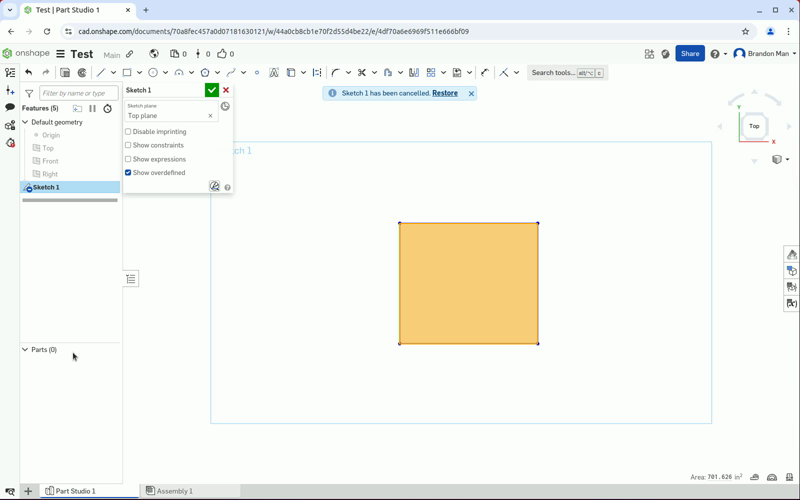
key(shift+e)
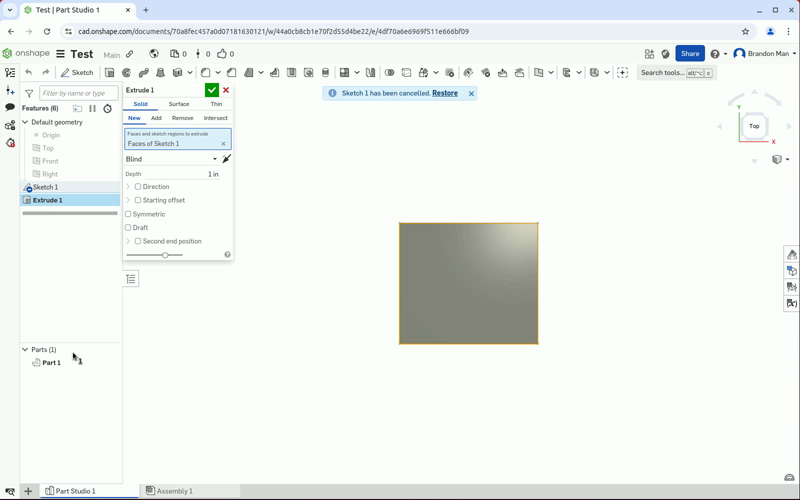
mouse_move(143, 106)
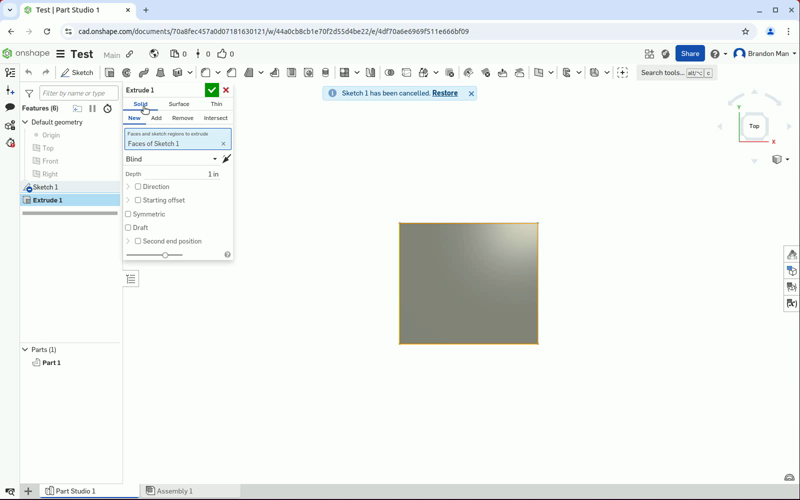
click(143, 106)
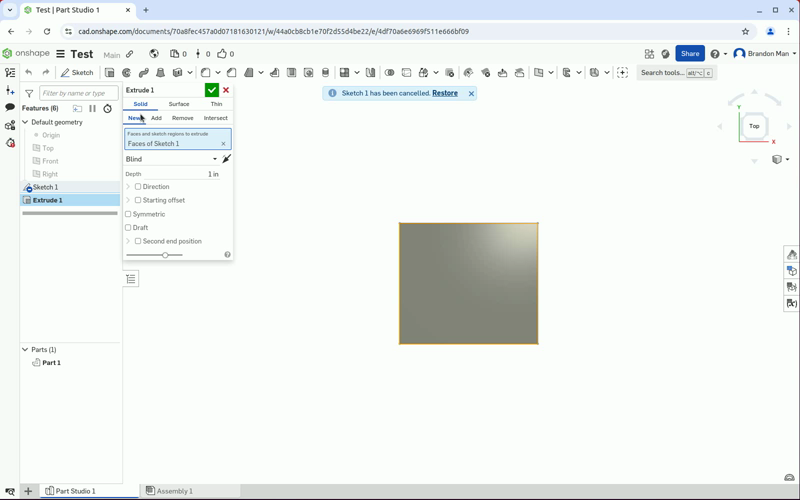
mouse_move(137, 120)
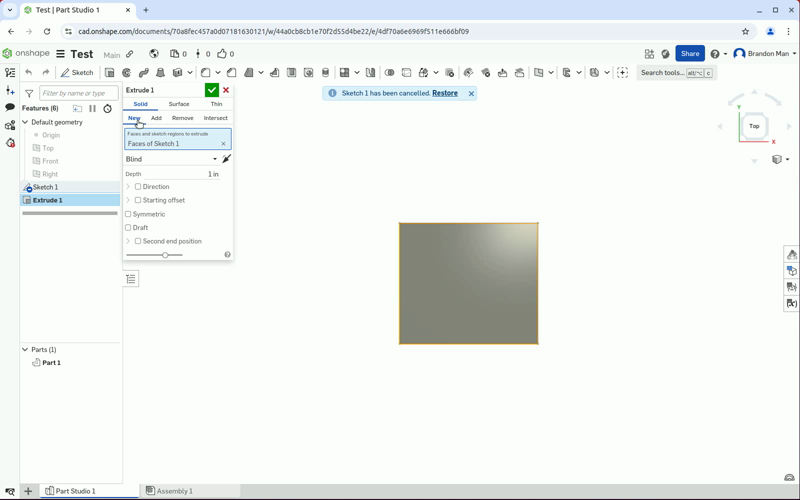
click(137, 120)
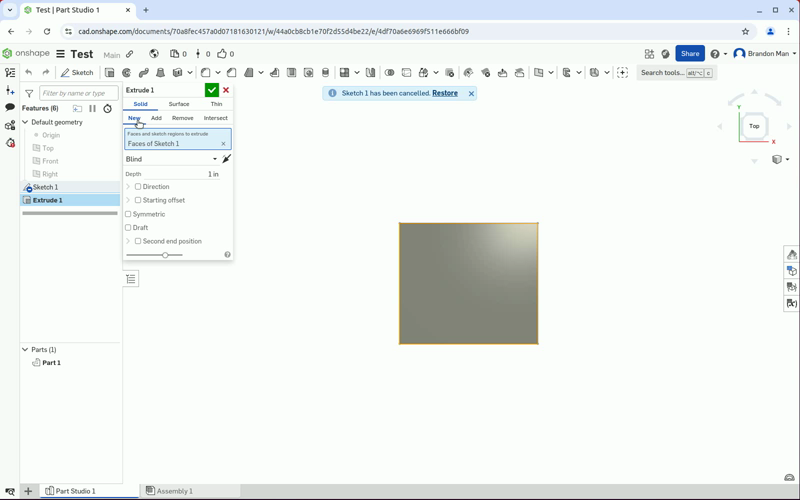
key(tab, 4)
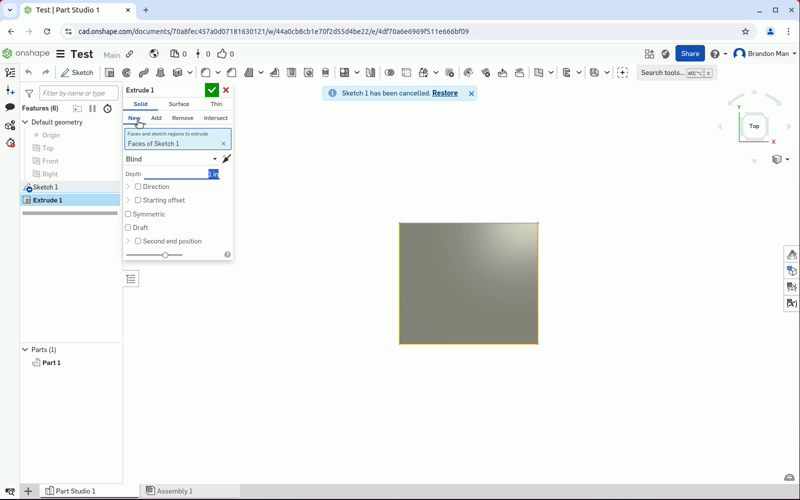
text(-13.721)
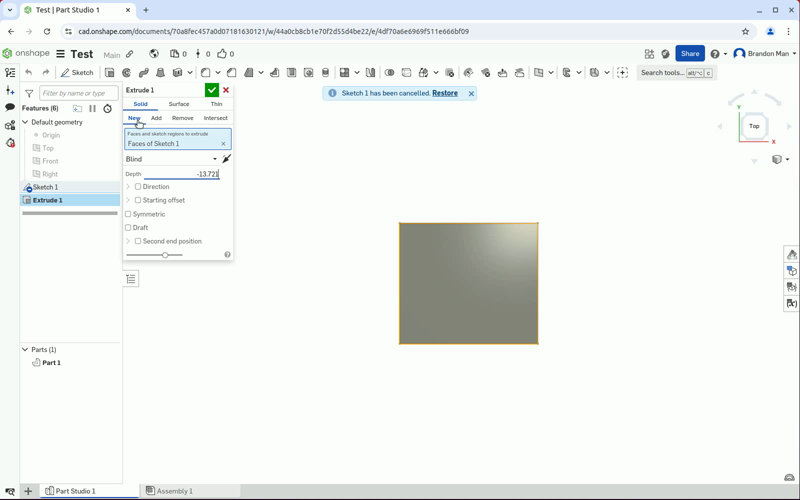
key(enter)
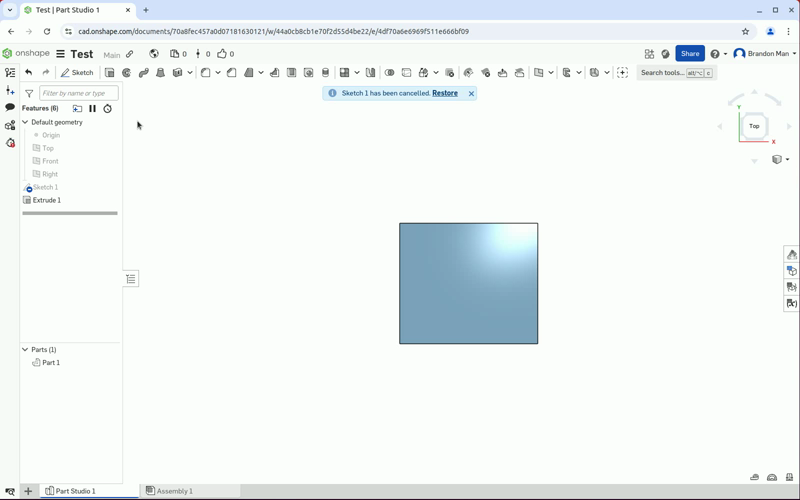
key(shift+h)
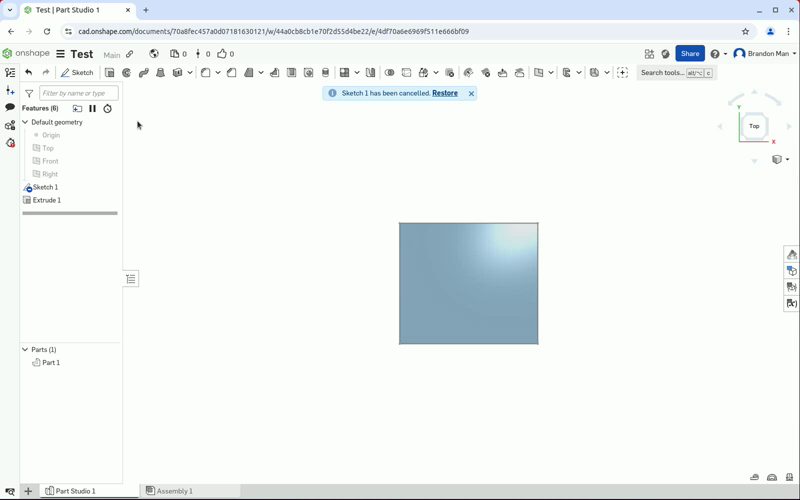
key(shift+h)
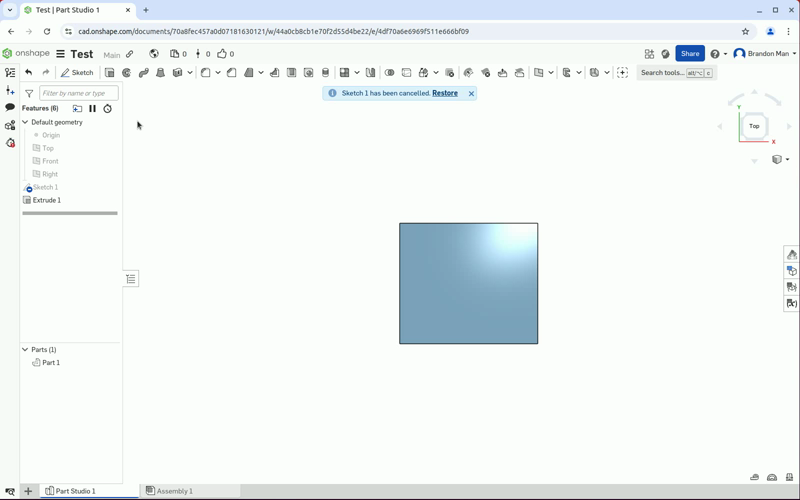
mouse_move(73, 189)
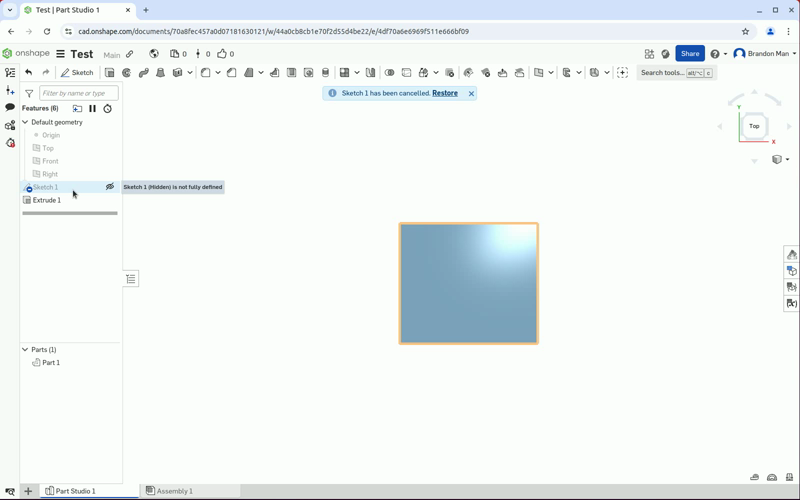
click(73, 189)
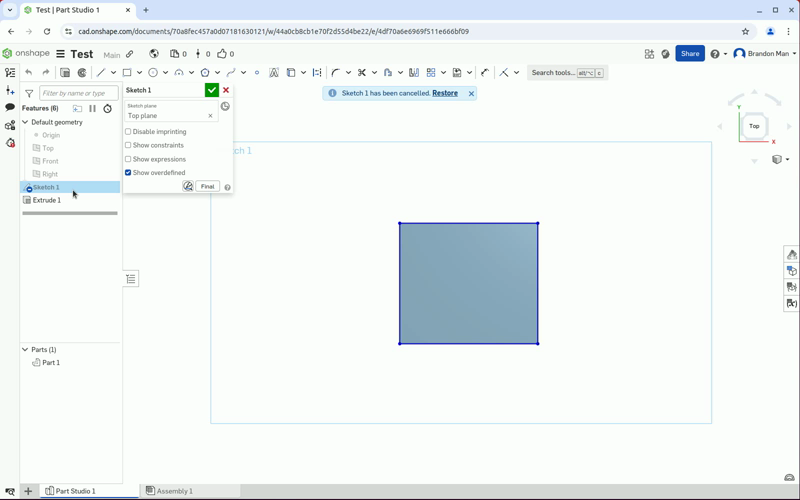
mouse_move(229, 92)
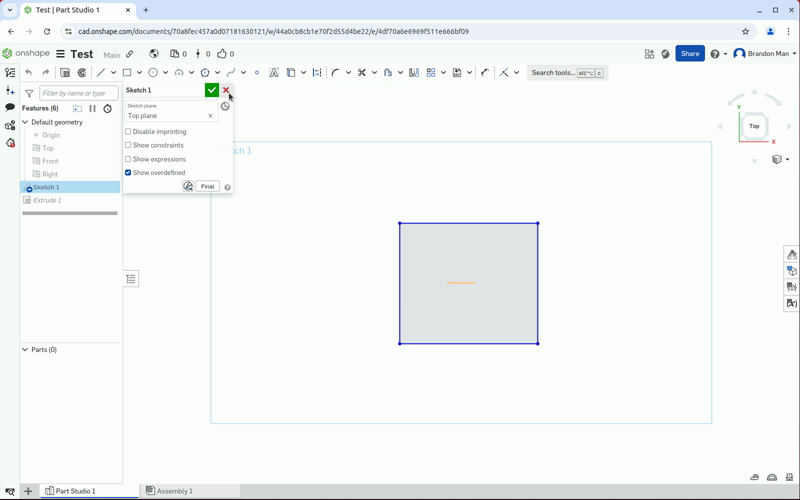
click(229, 92)
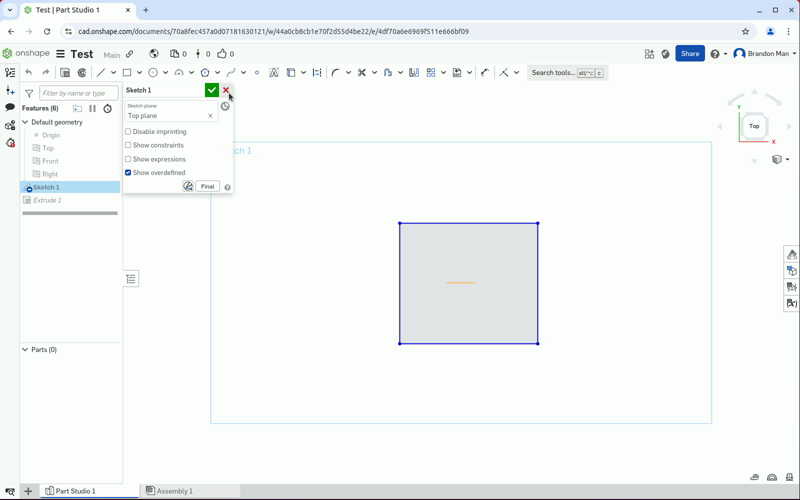
key(shift+s)
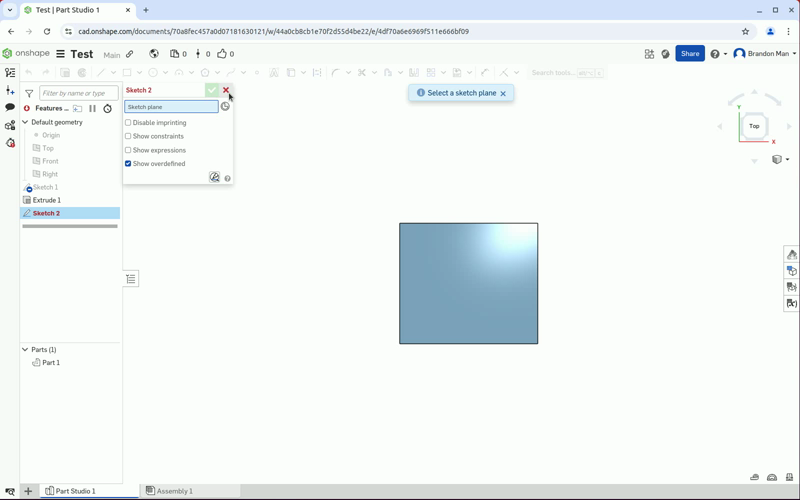
mouse_move(73, 150)
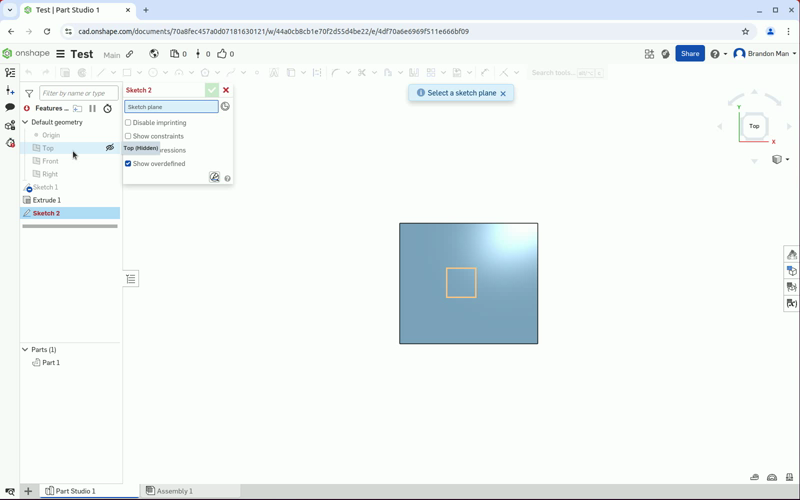
click(73, 150)
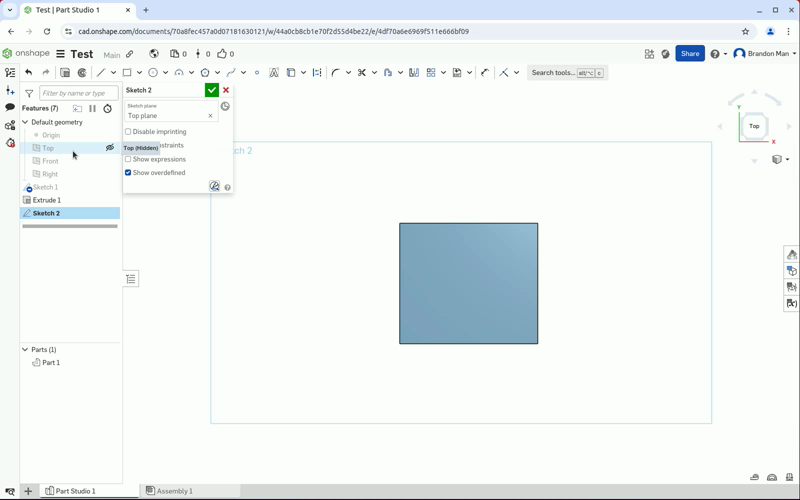
mouse_move(73, 352)
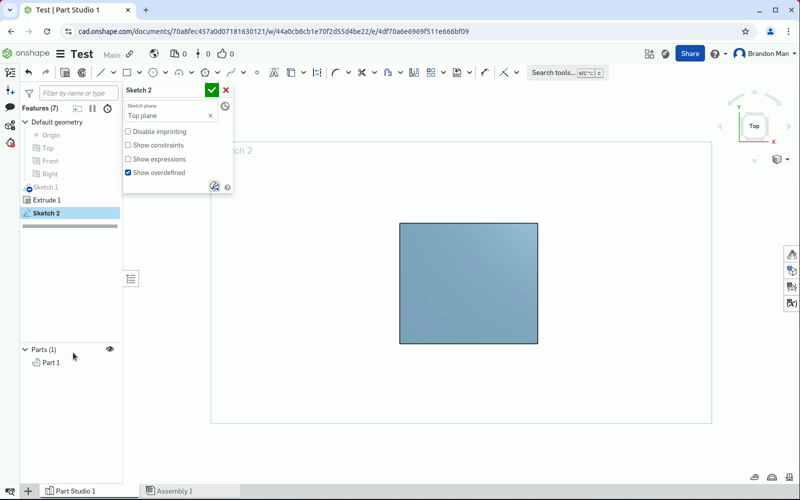
key(y)
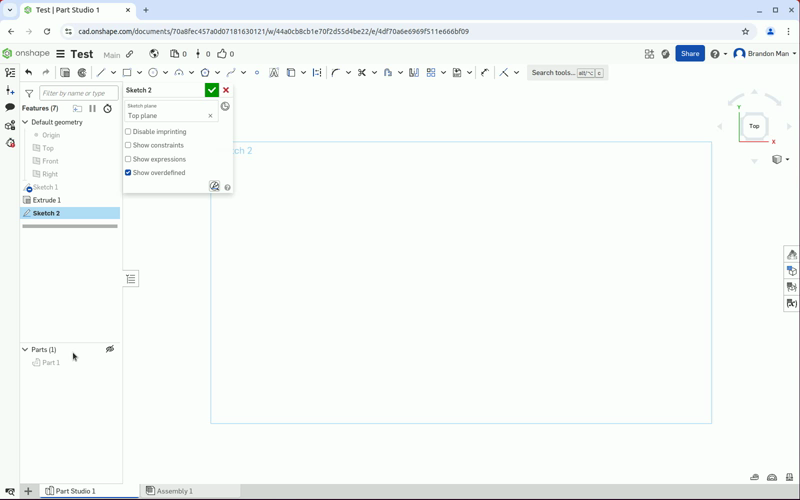
key(c)
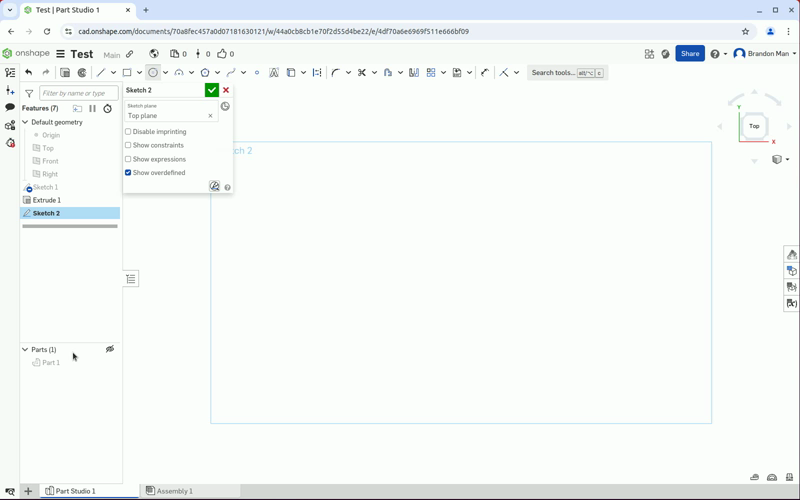
key_down(shift)
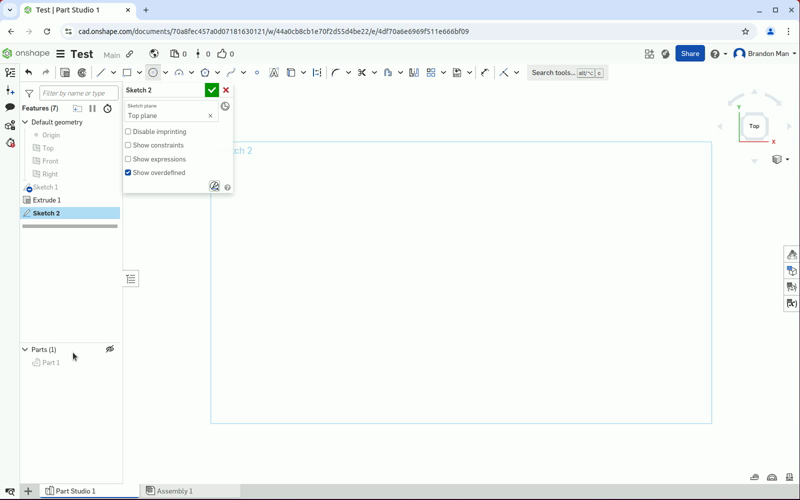
mouse_move(461, 282)
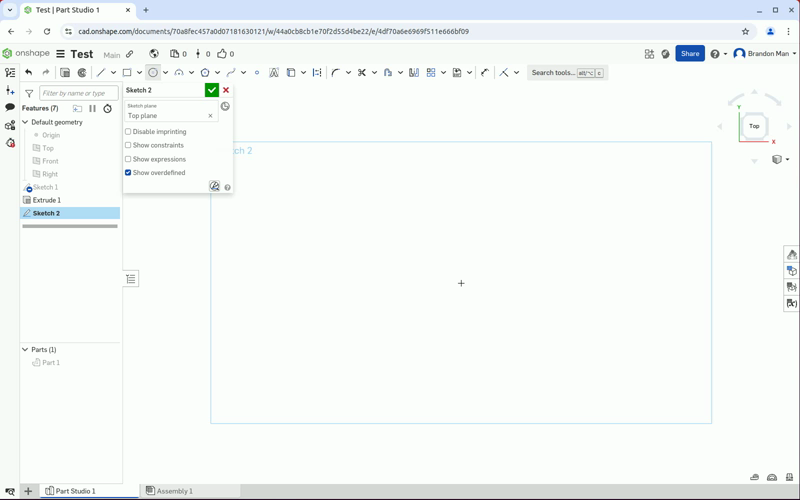
click(461, 282)
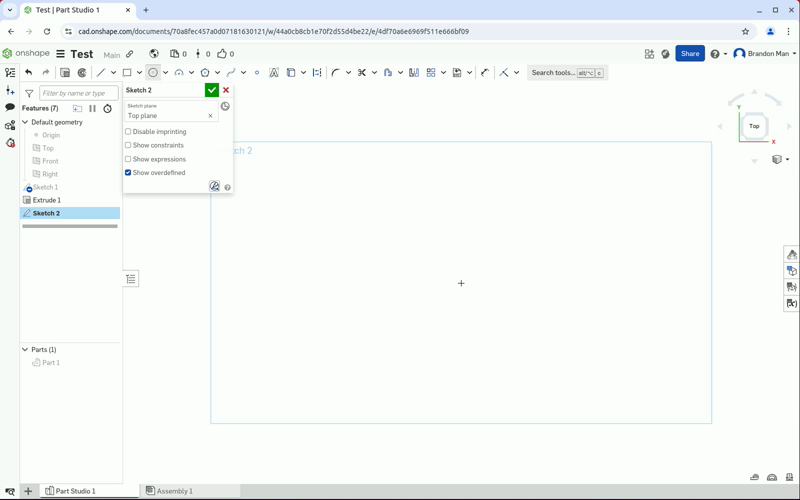
key_up(shift)
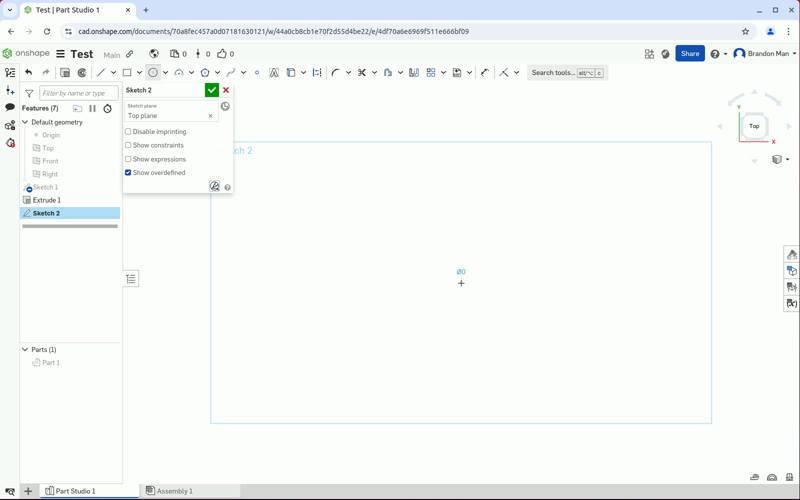
mouse_move(492, 282)
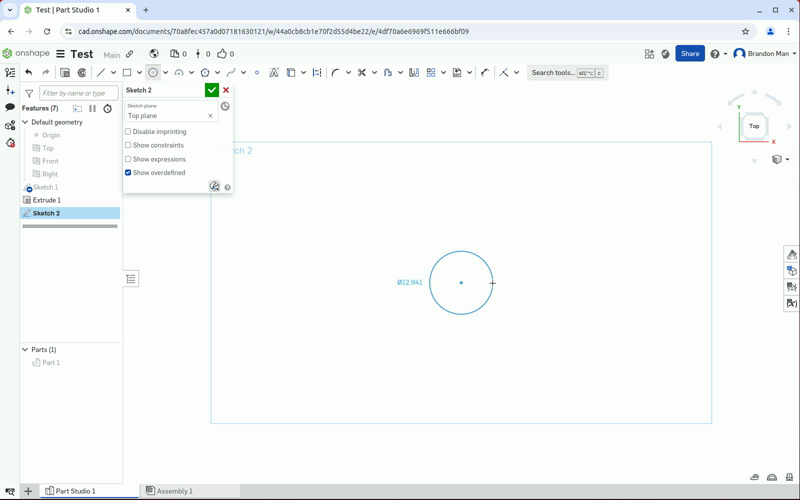
click(492, 282)
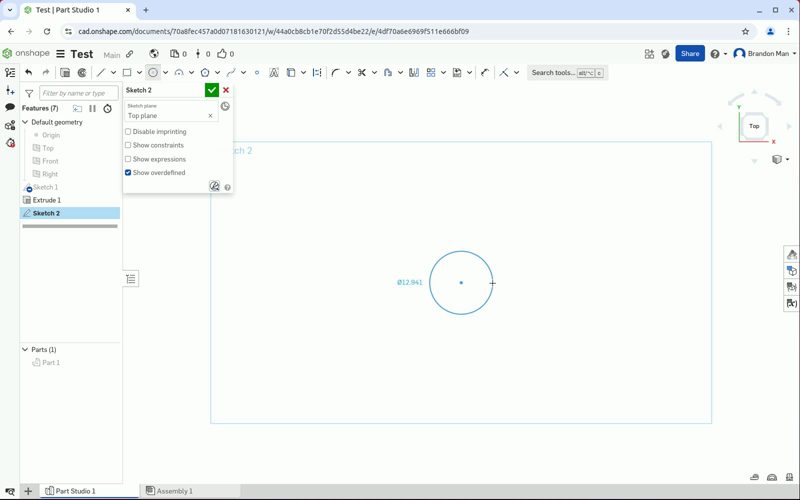
key(esc)
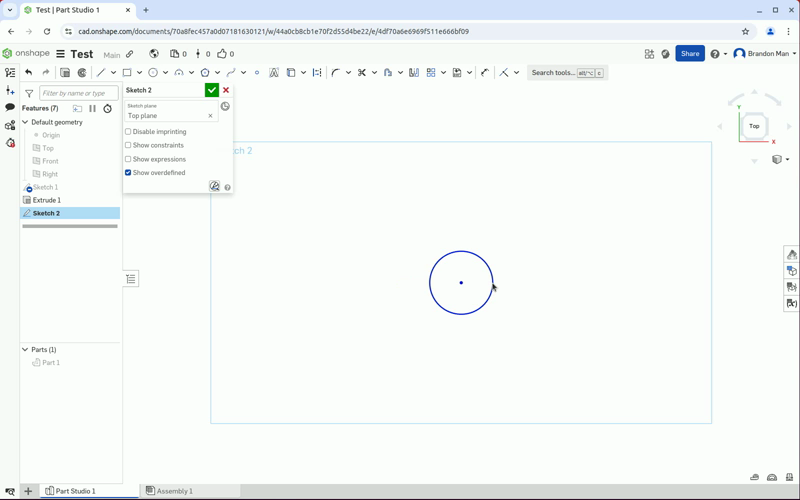
key(c)
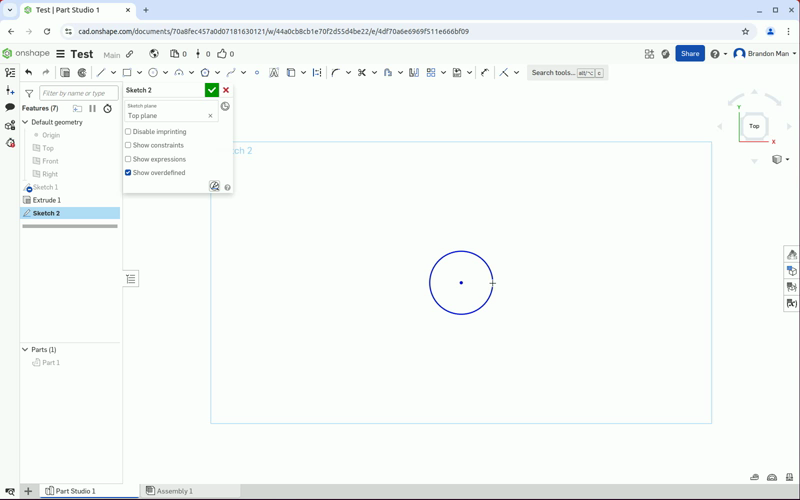
key_down(shift)
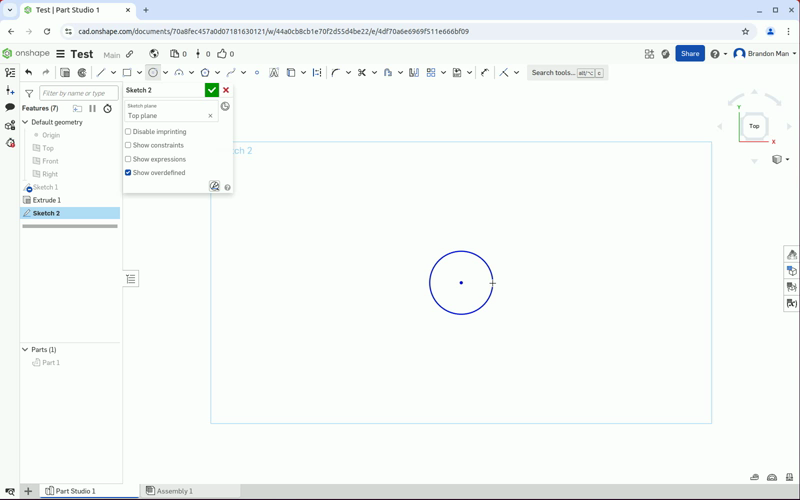
mouse_move(461, 282)
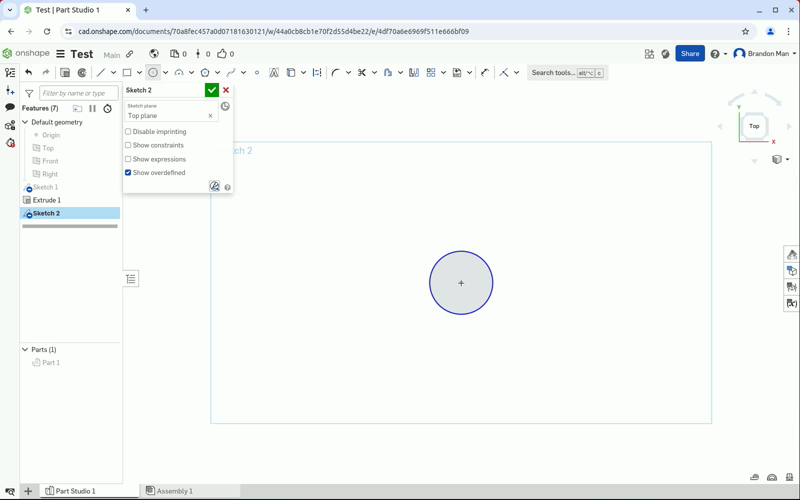
click(461, 282)
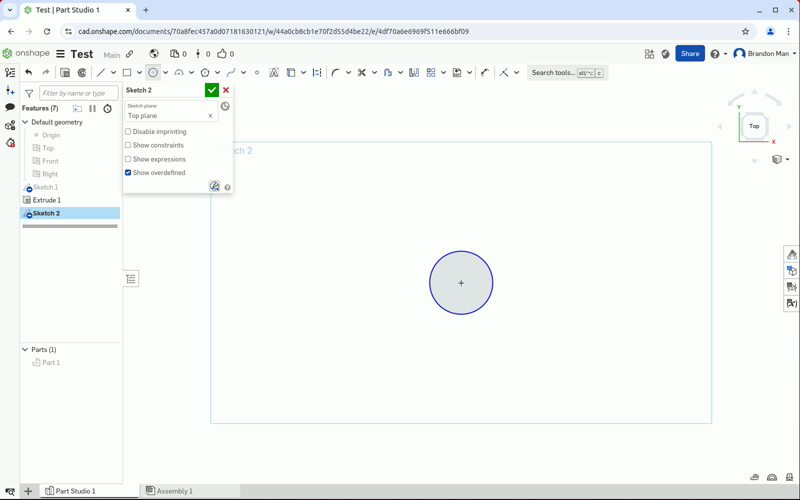
key_up(shift)
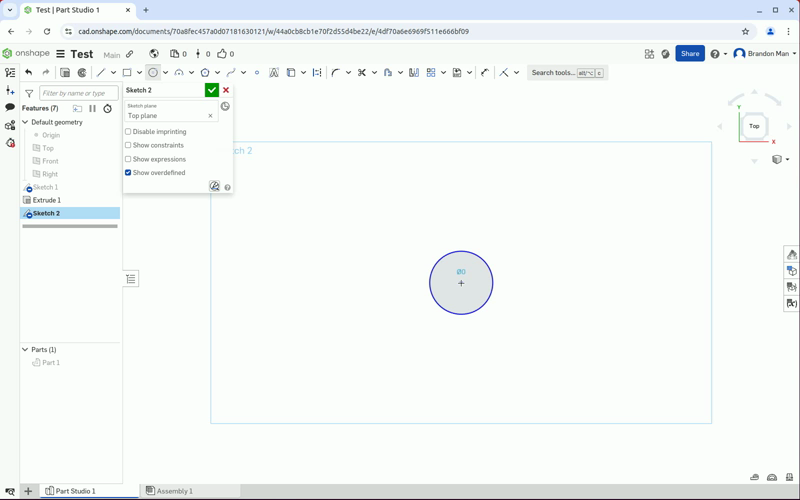
mouse_move(475, 282)
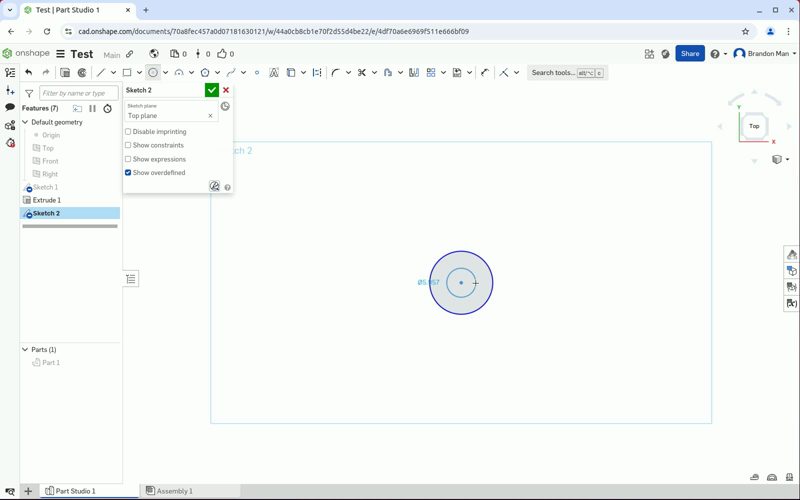
click(475, 282)
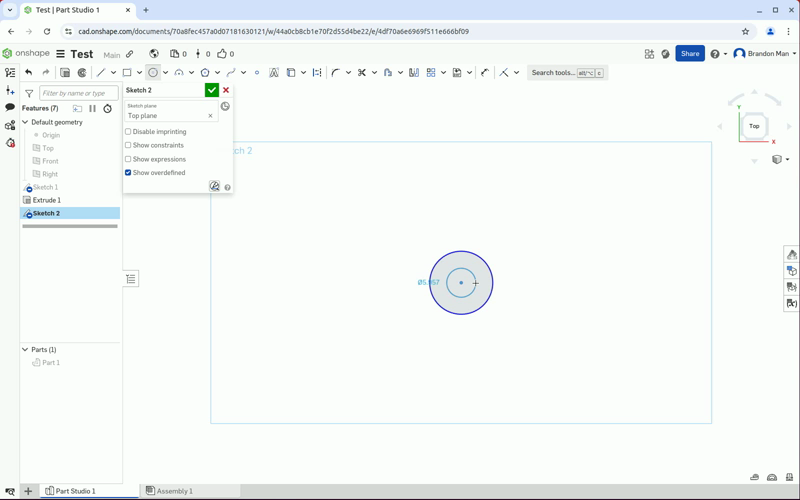
key(esc)
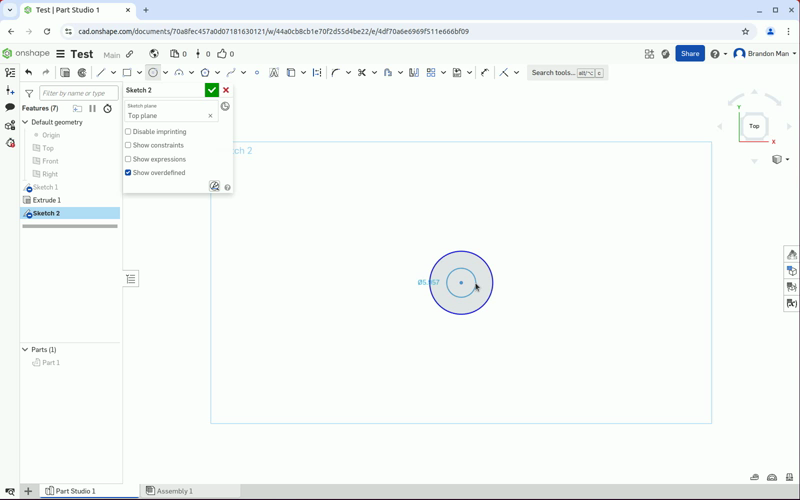
mouse_move(478, 270)
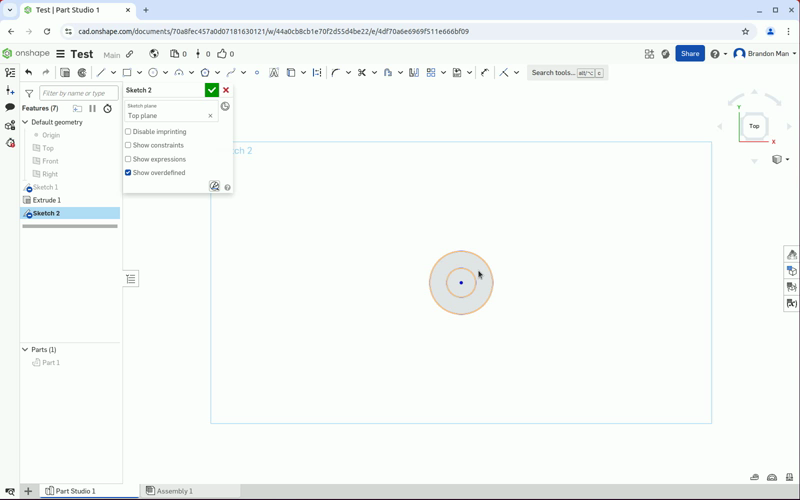
click(478, 270)
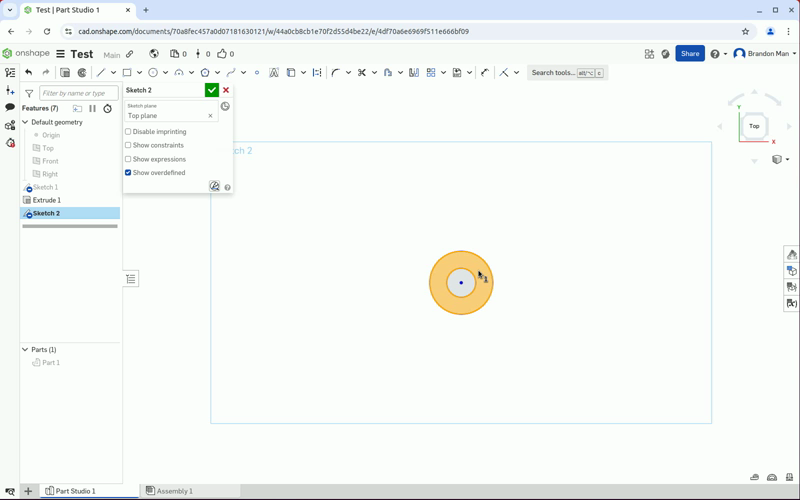
mouse_move(73, 352)
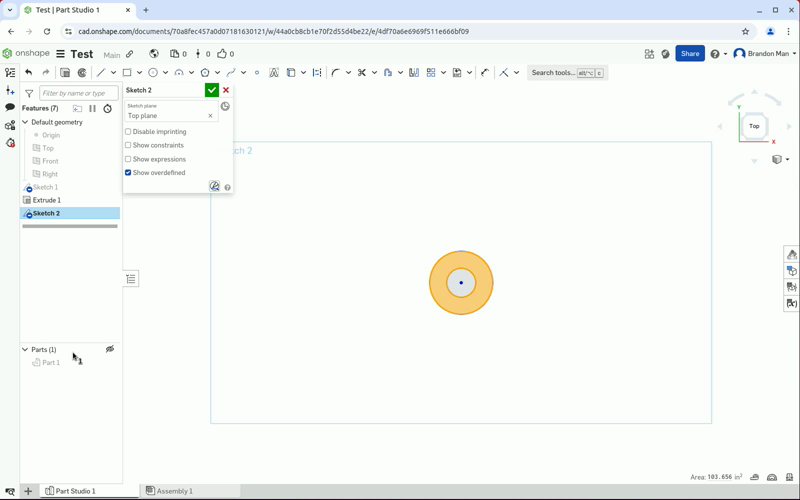
key(shift+y)
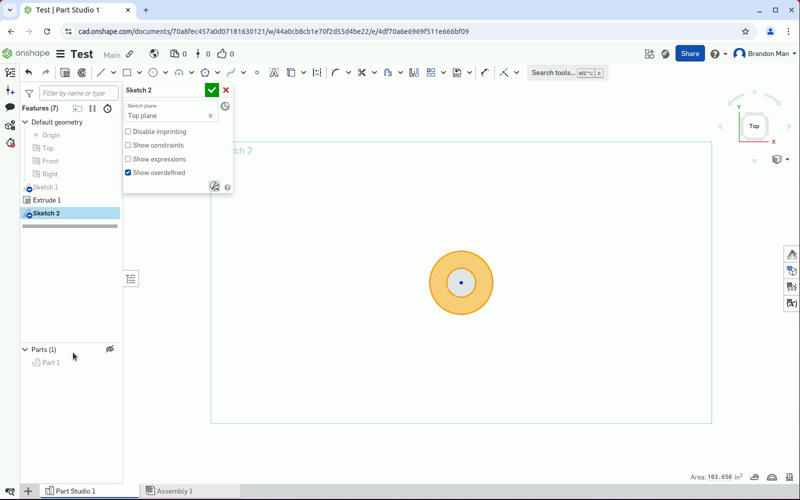
key(shift+e)
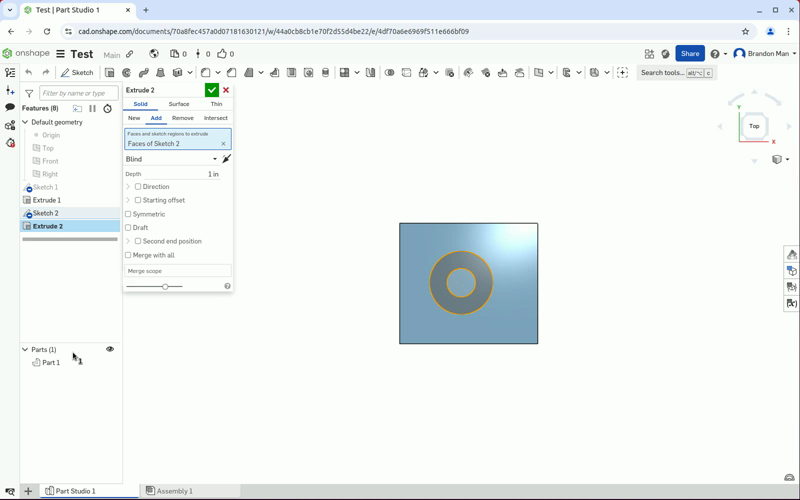
mouse_move(143, 106)
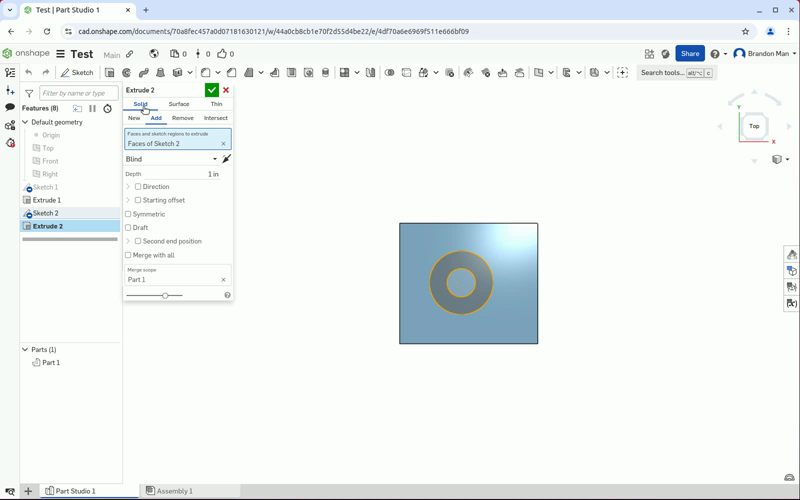
click(143, 106)
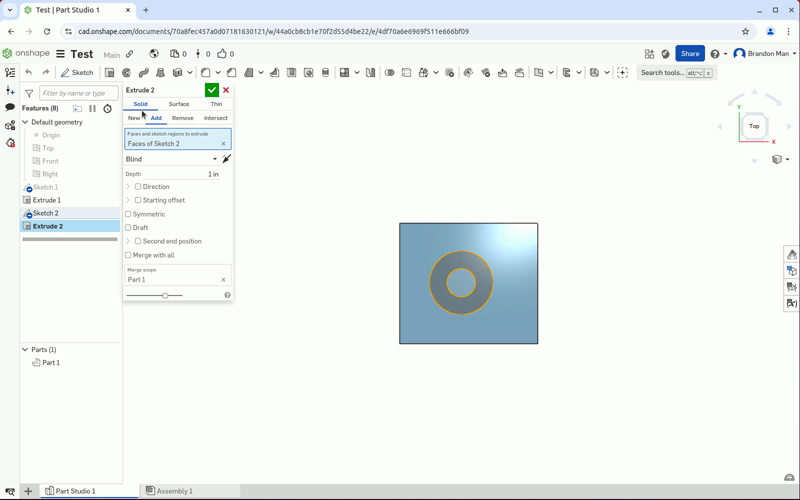
mouse_move(137, 120)
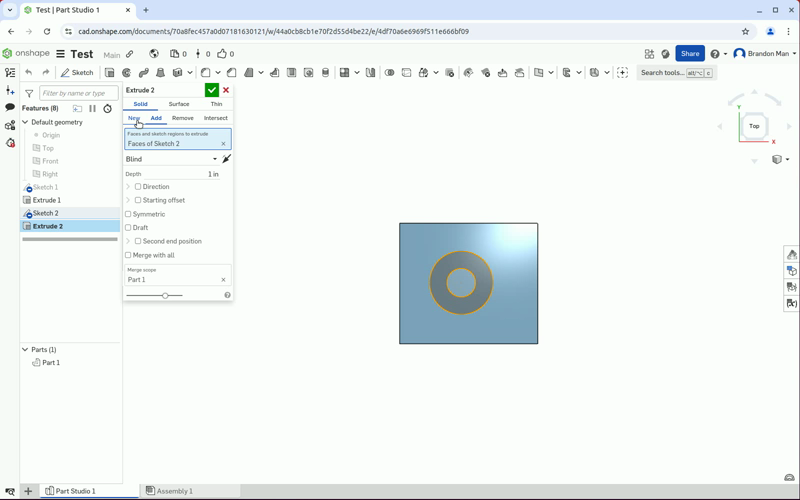
click(137, 120)
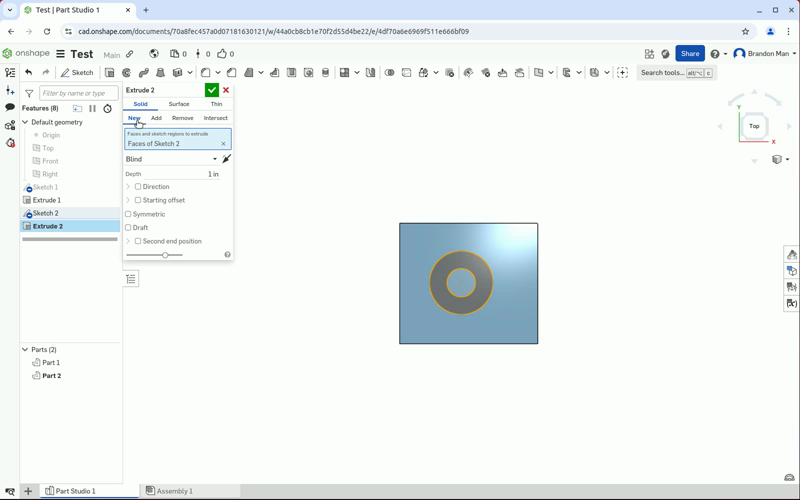
key(tab, 4)
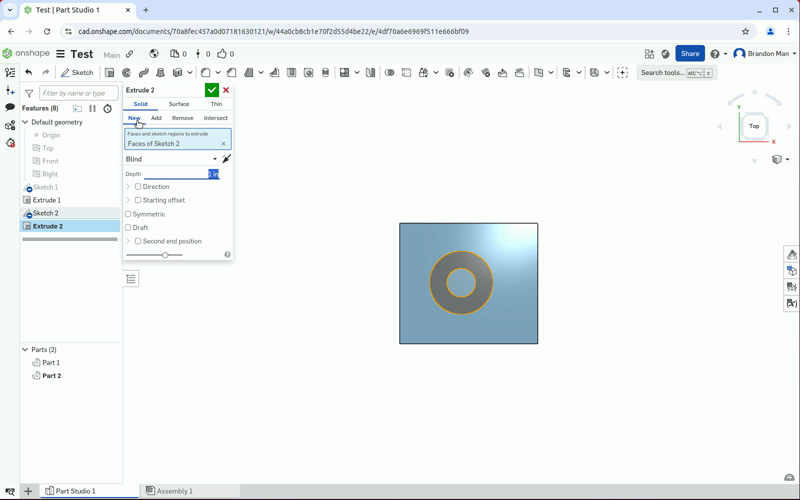
text(1.204)
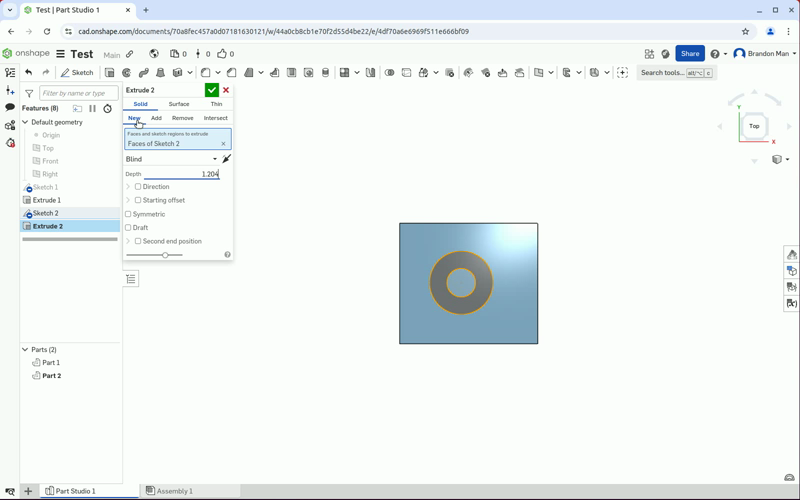
key(enter)
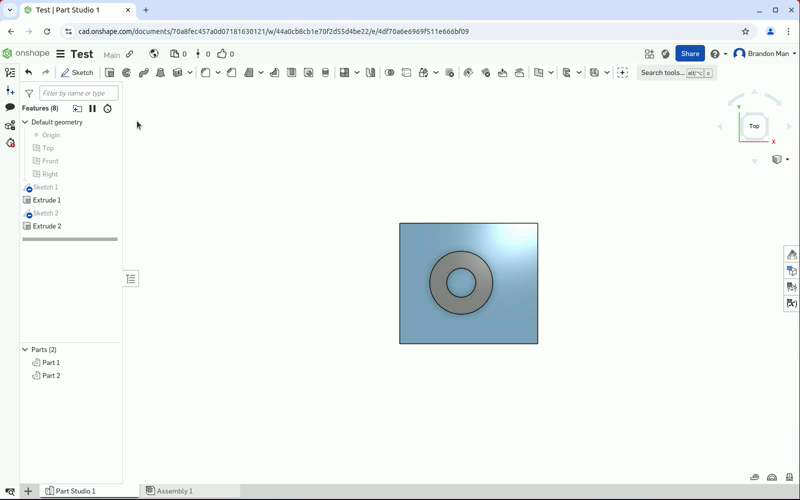
key(shift+h)
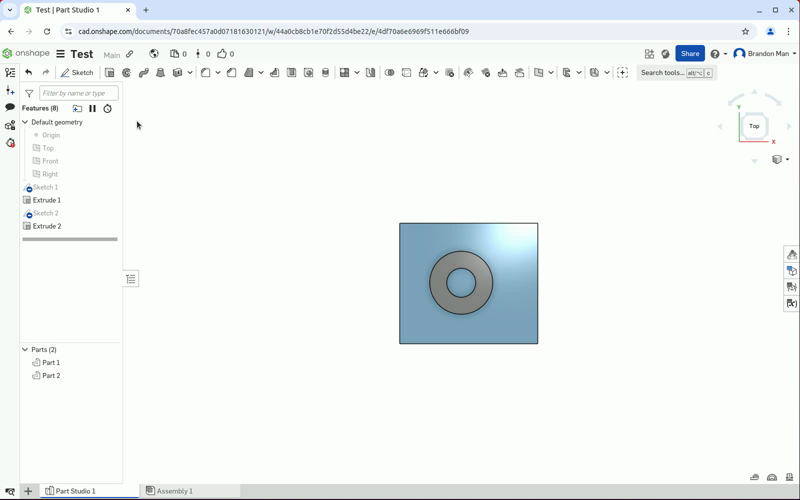
key(shift+h)
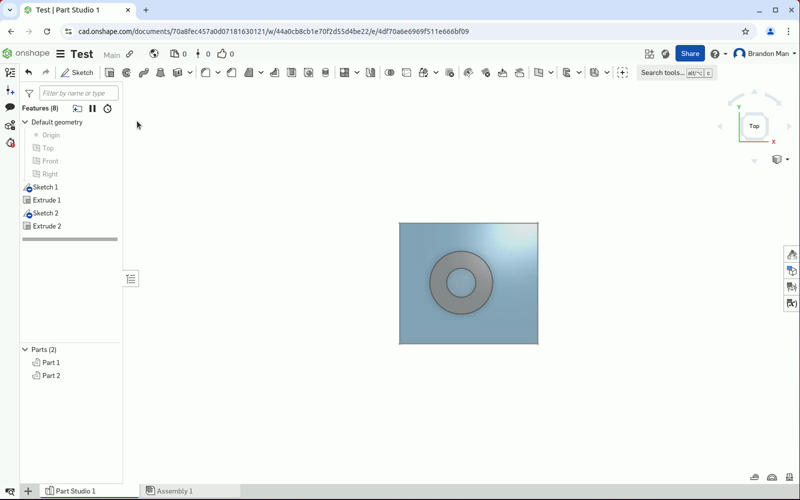
key(shift+7)
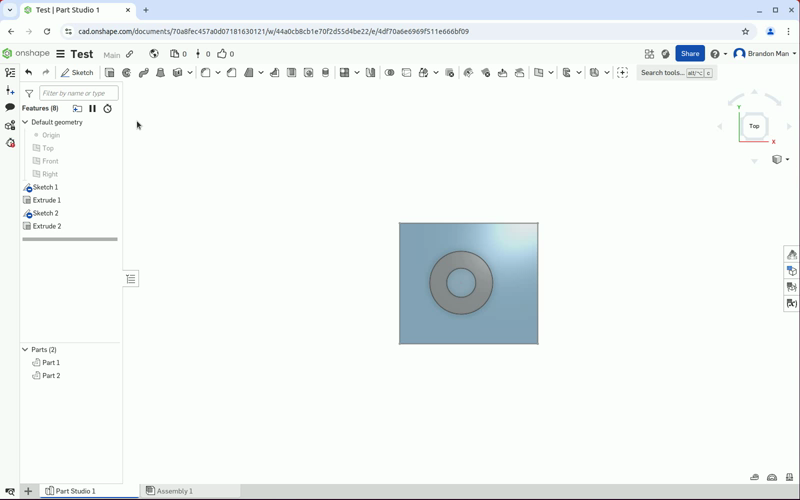
key(up, 3)
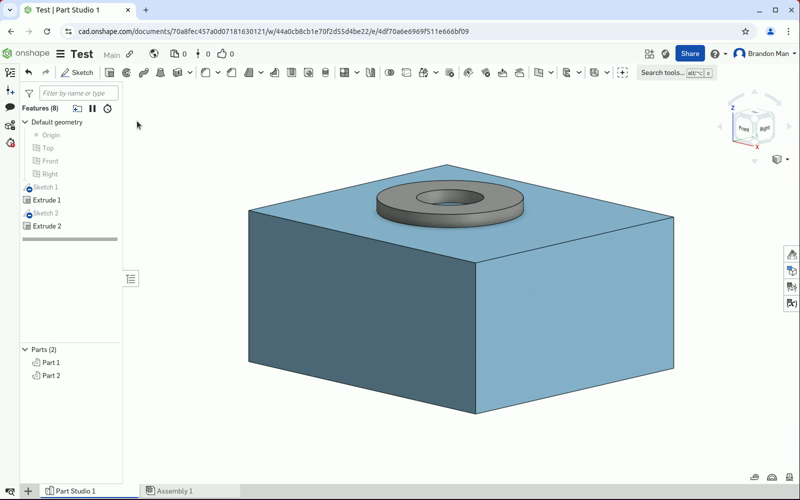
key(left, 3)
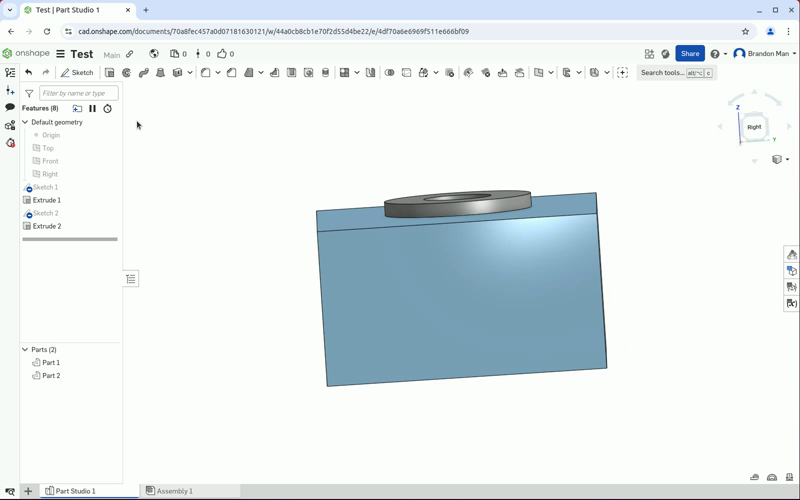
key(right, 3)
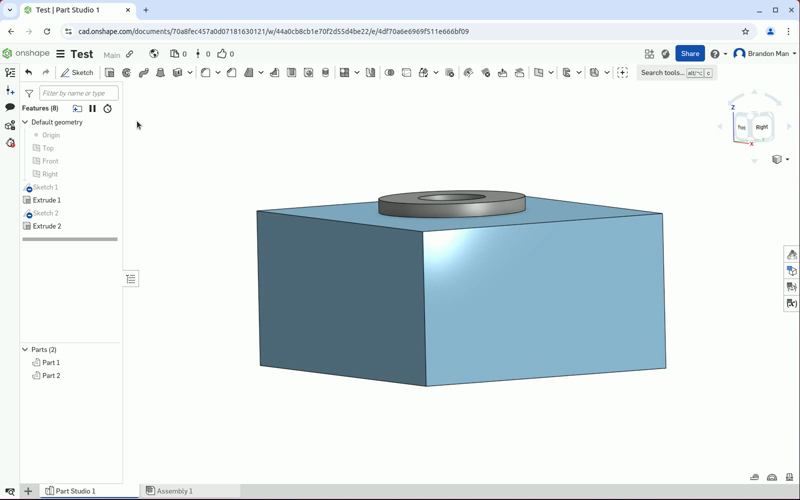
key(down, 3)
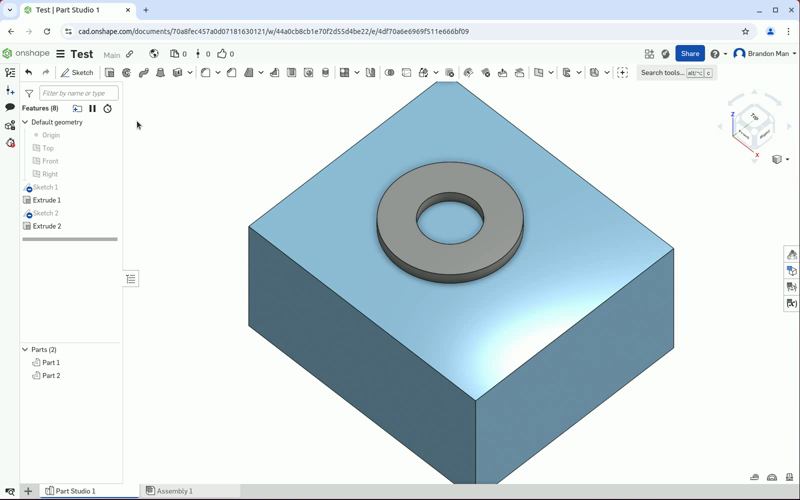
mouse_move(73, 189)
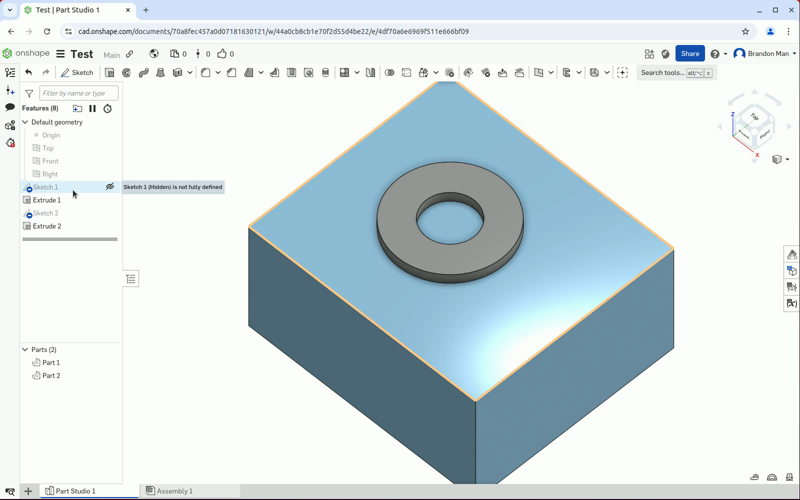
click(73, 189)